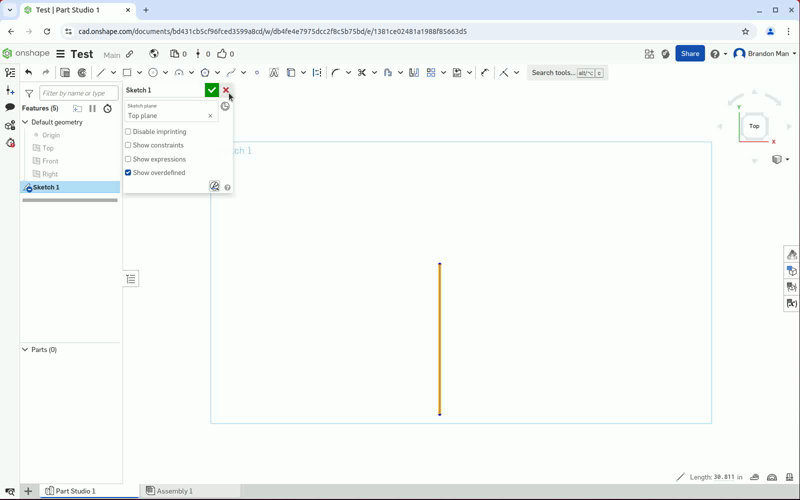
key(shift+h)
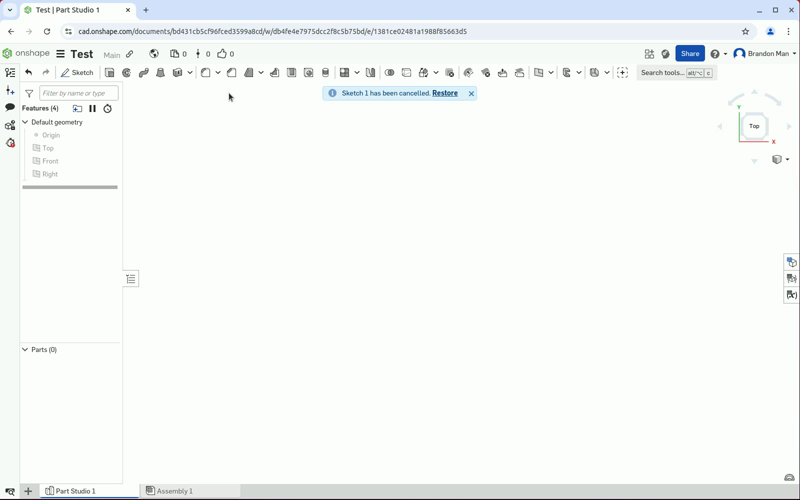
mouse_move(73, 352)
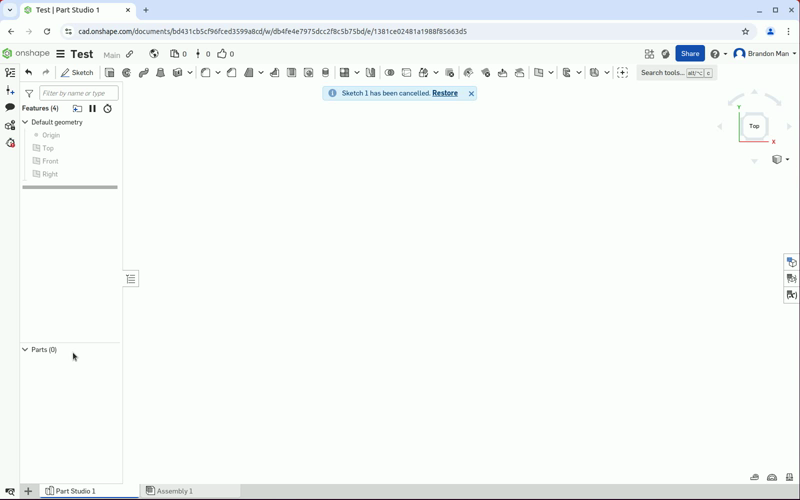
key(y)
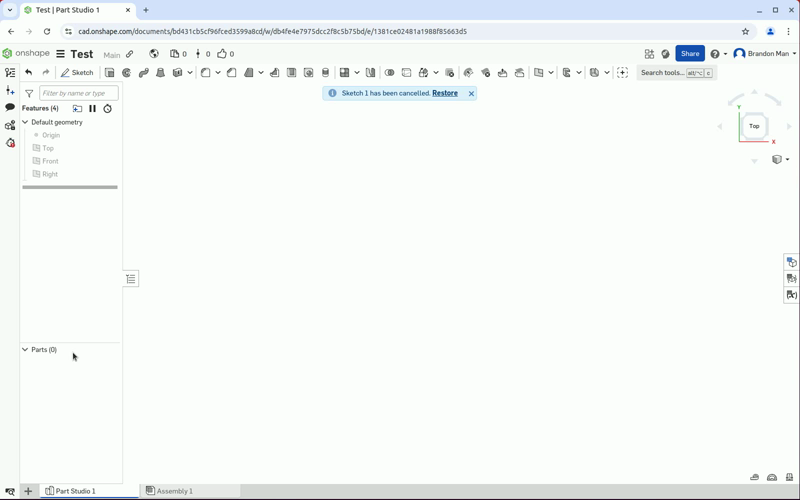
key(shift+p)
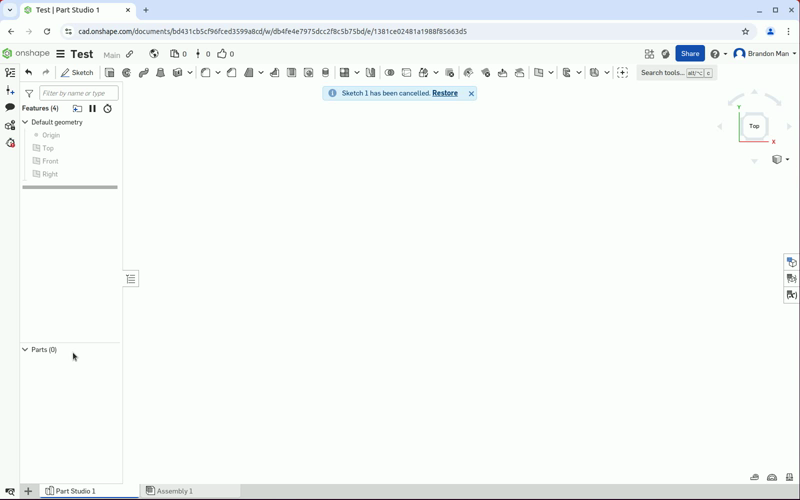
key(space)
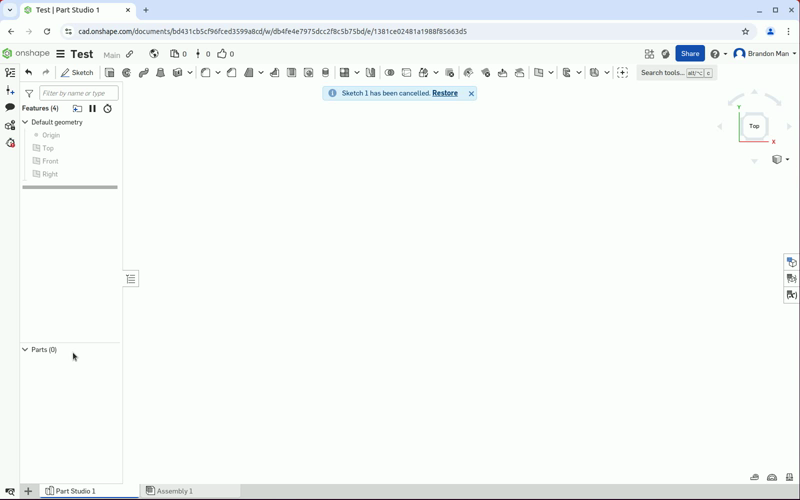
key_down(shift)
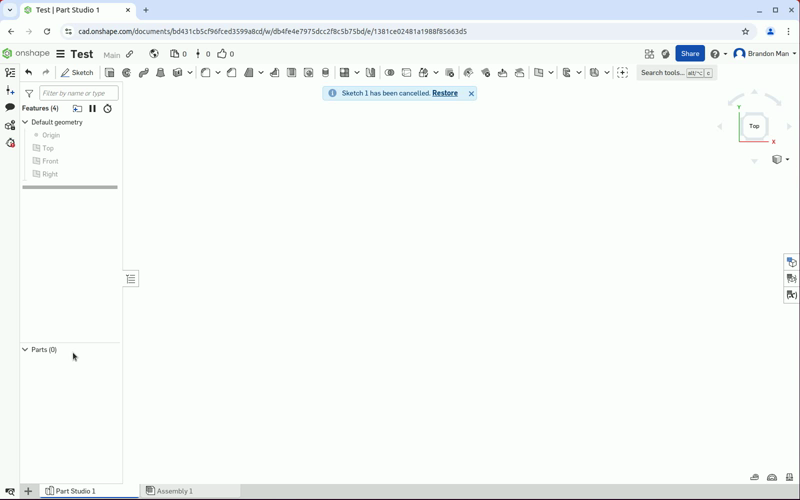
key(up)
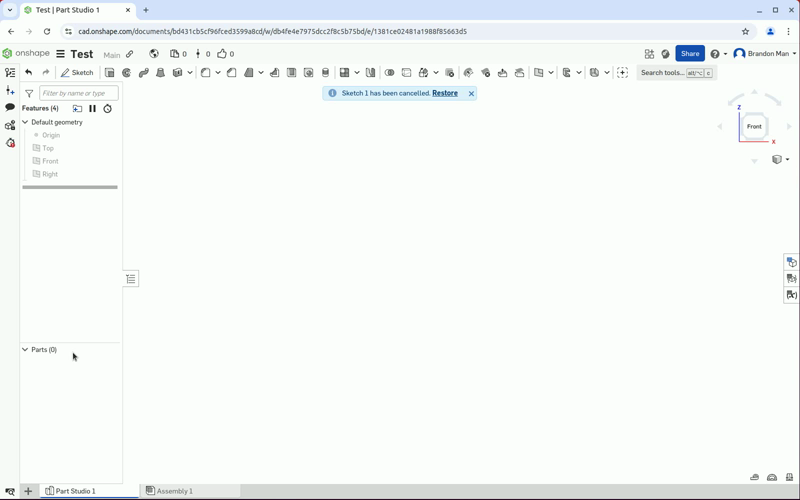
key_up(shift)
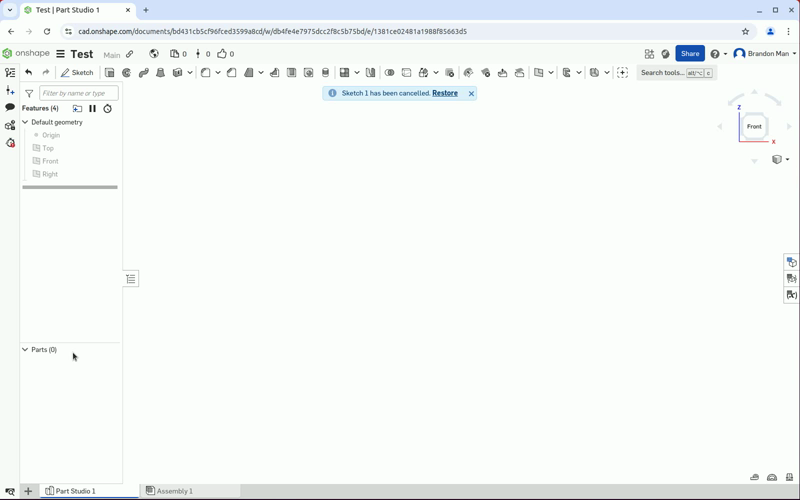
mouse_move(73, 352)
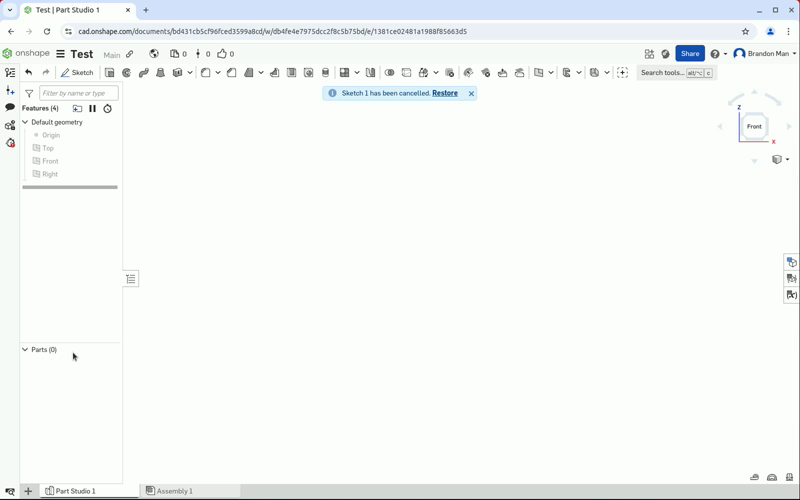
key(shift+y)
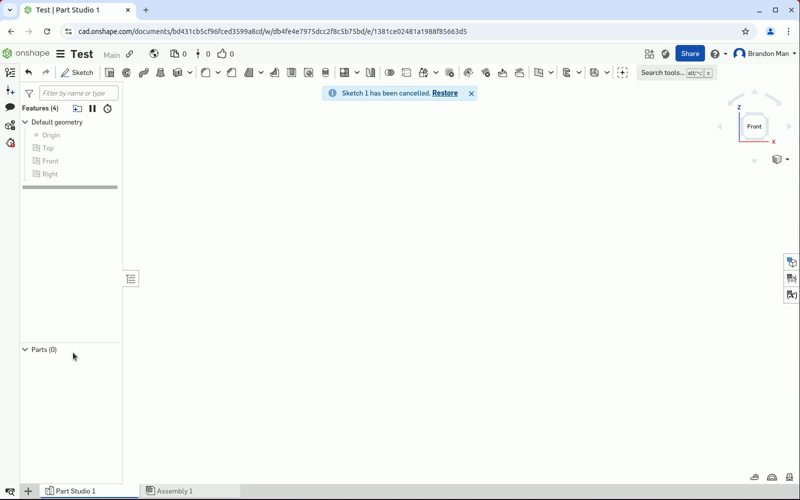
key(shift+s)
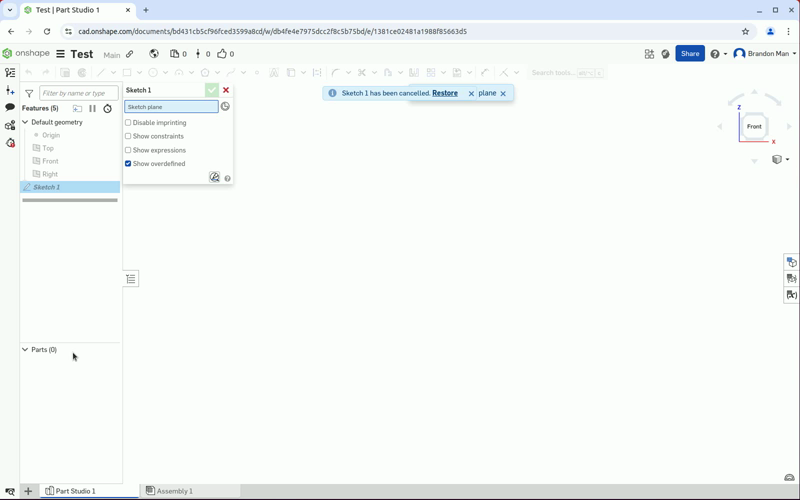
mouse_move(73, 163)
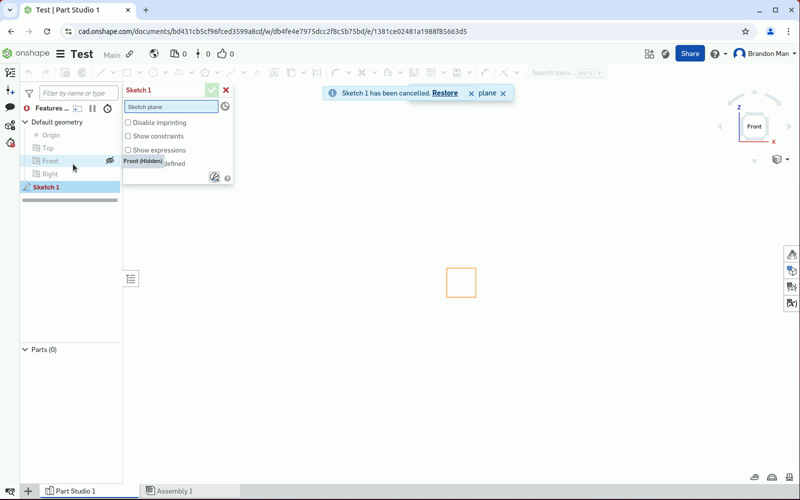
click(73, 163)
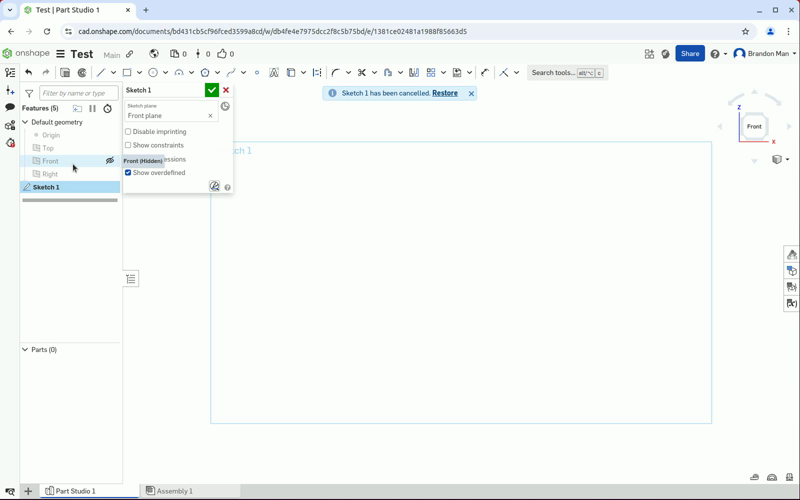
mouse_move(73, 352)
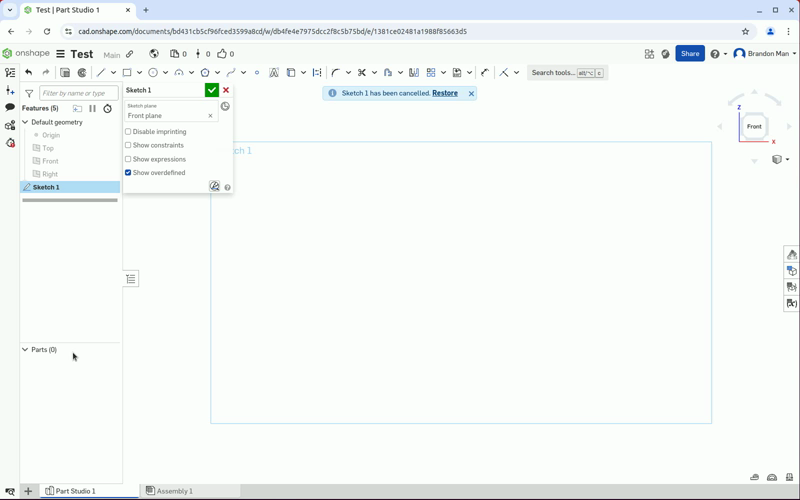
key(y)
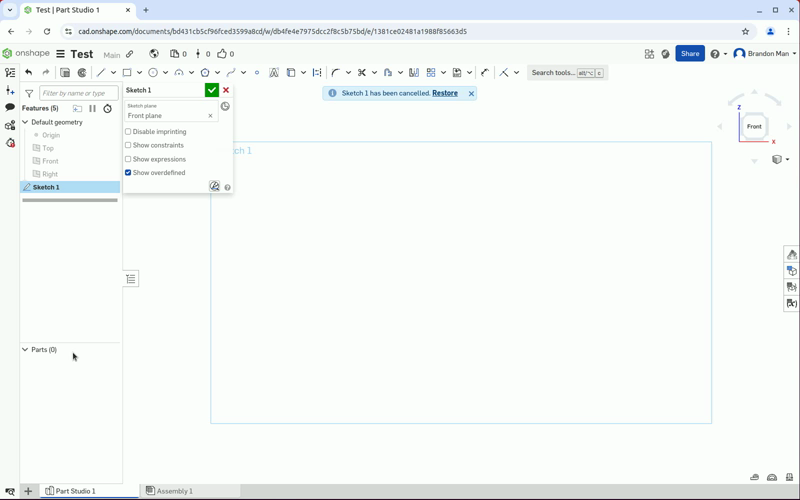
key(l)
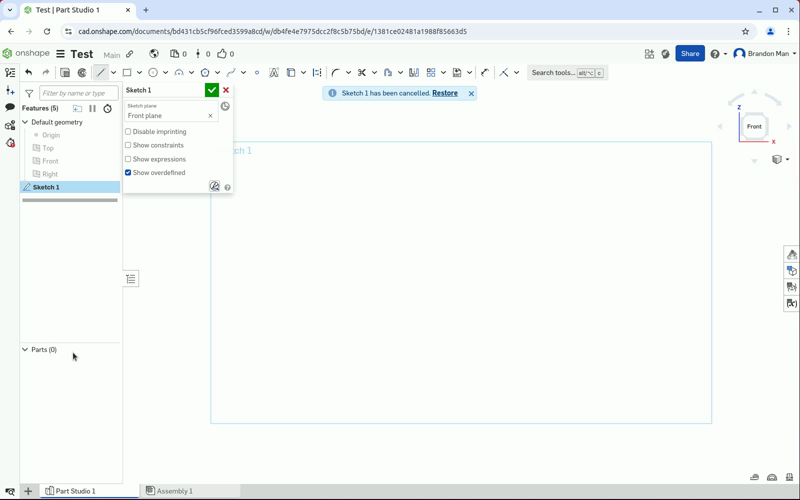
key_down(shift)
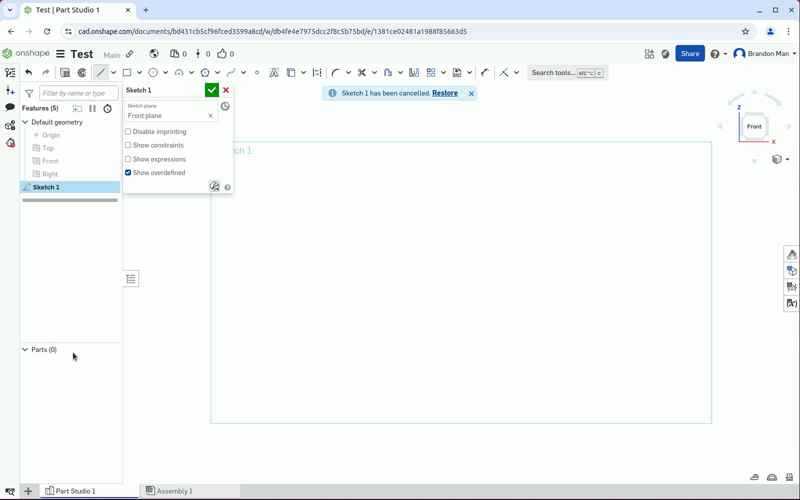
mouse_move(348, 267)
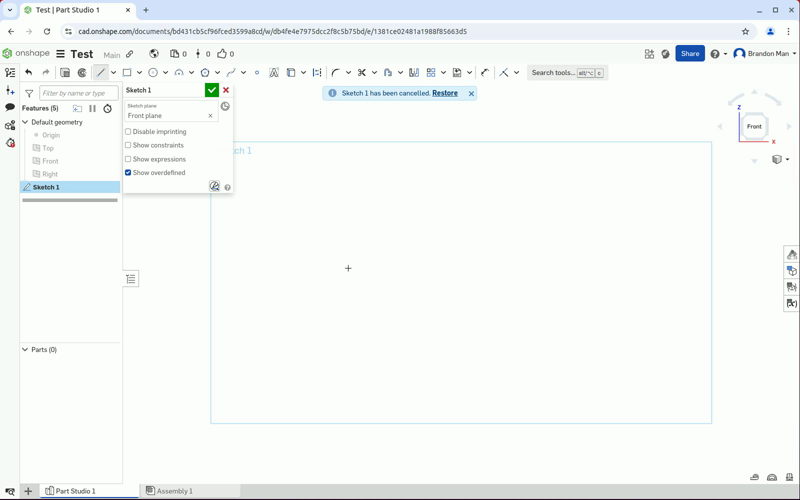
click(348, 267)
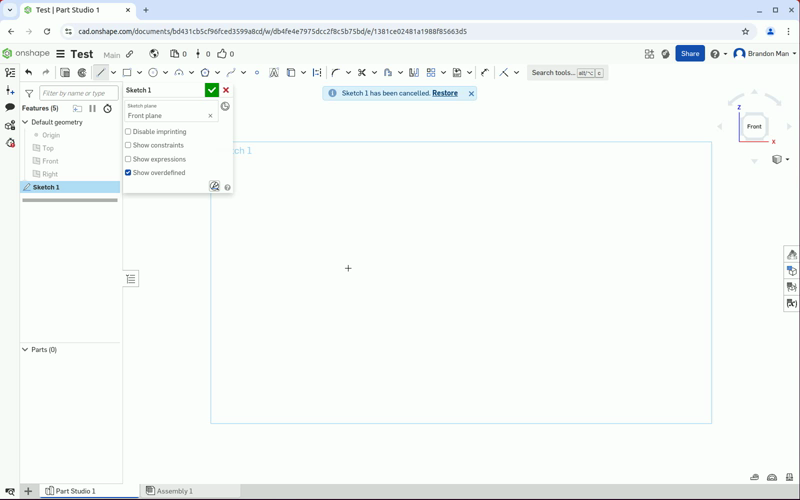
key_up(shift)
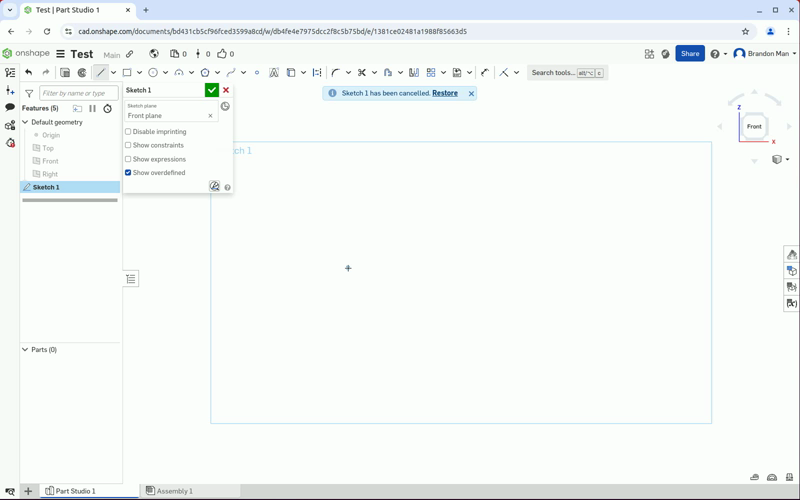
key_down(shift)
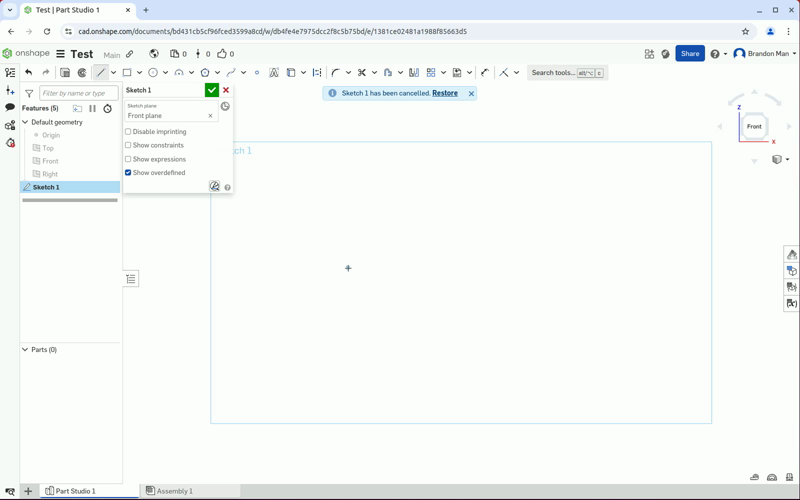
mouse_move(420, 267)
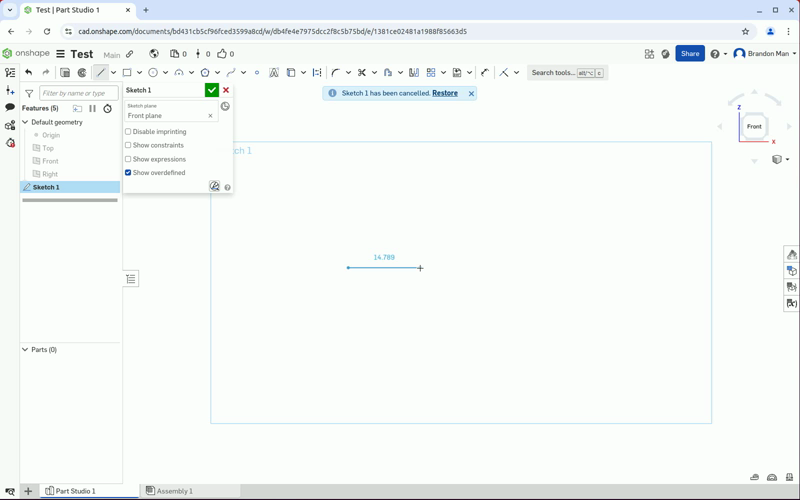
click(420, 267)
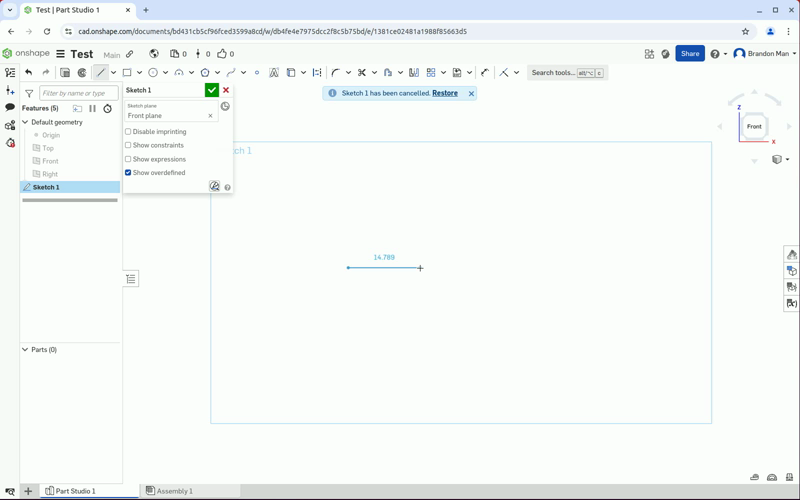
key_up(shift)
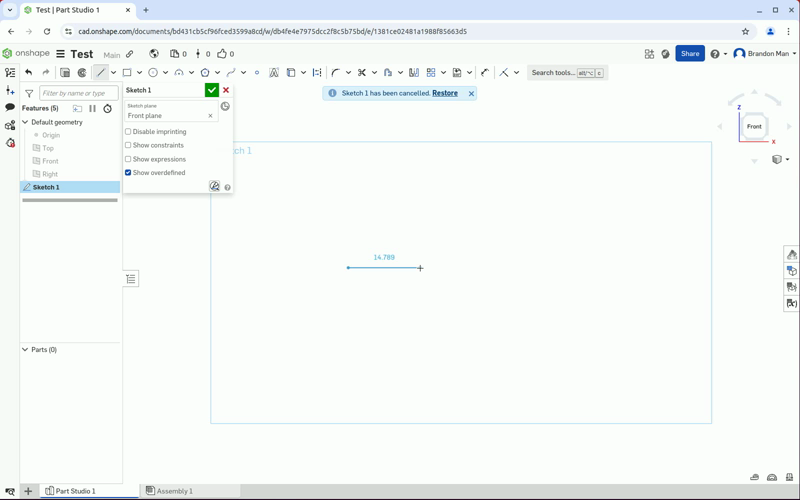
key_down(shift)
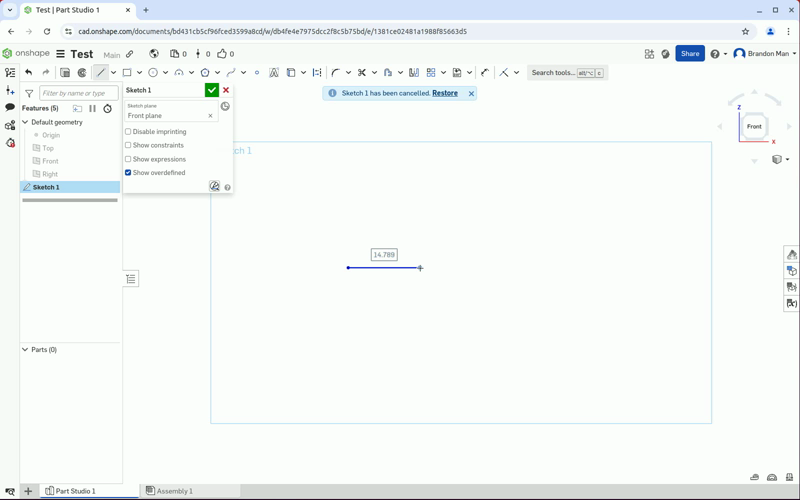
mouse_move(450, 267)
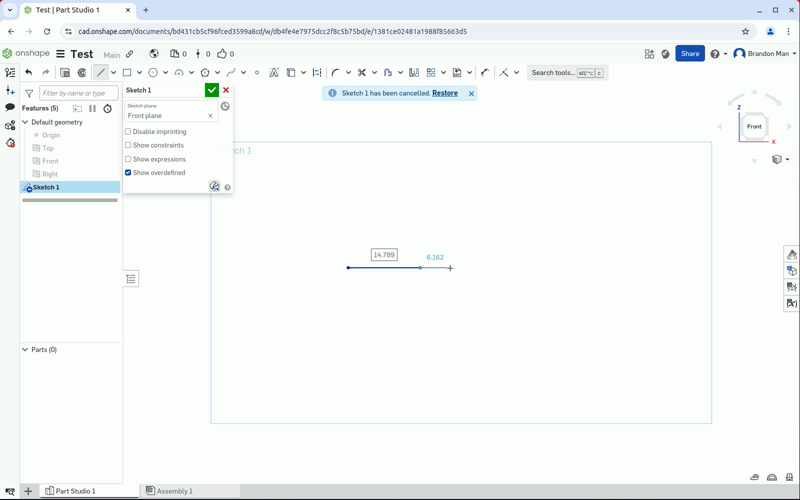
mouse_move(420, 235)
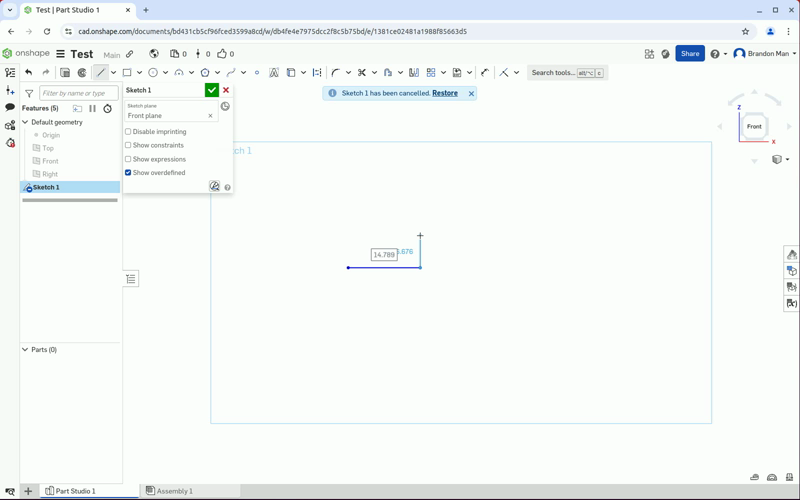
click(420, 235)
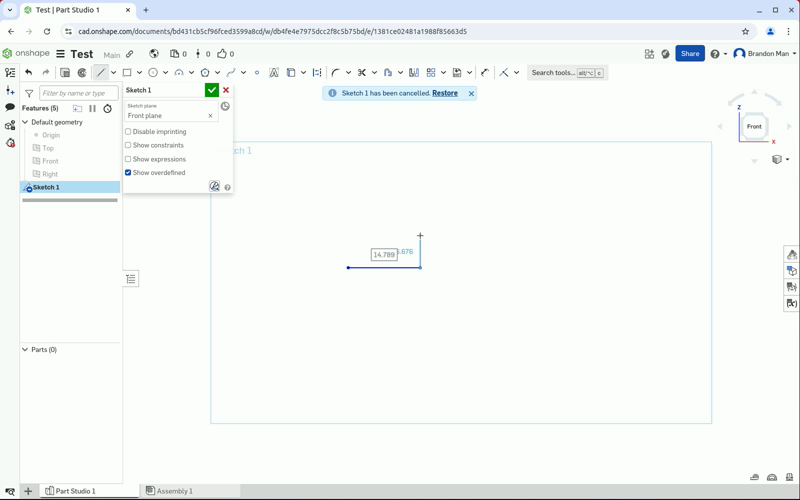
key_up(shift)
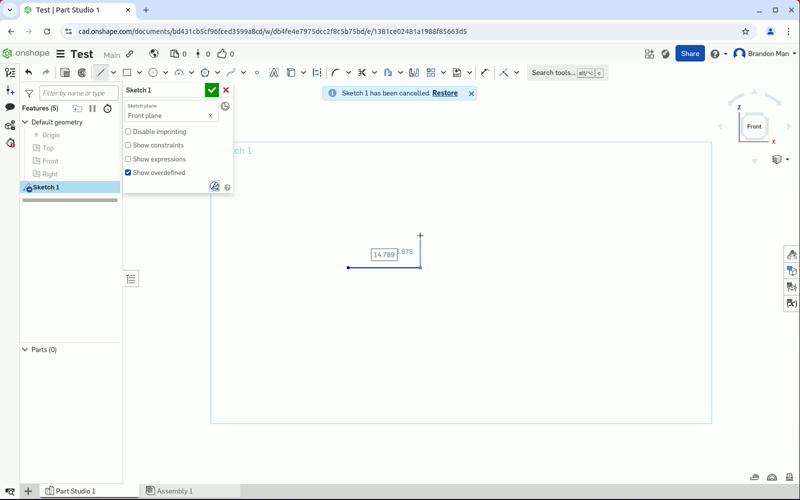
key_down(shift)
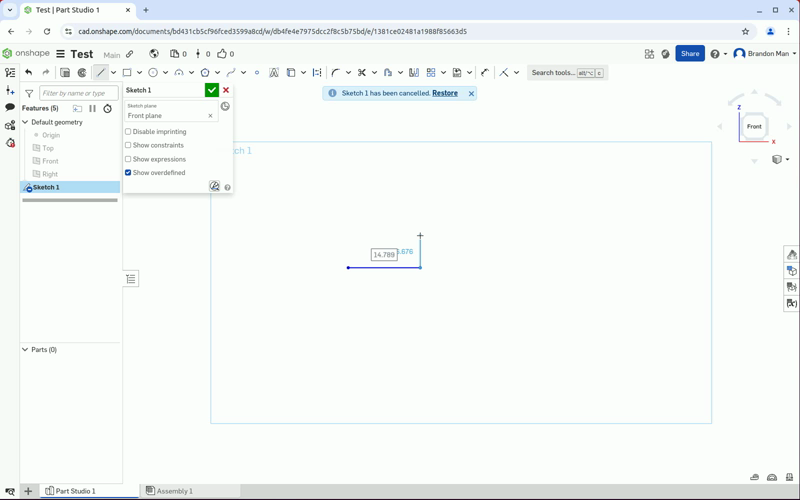
mouse_move(348, 235)
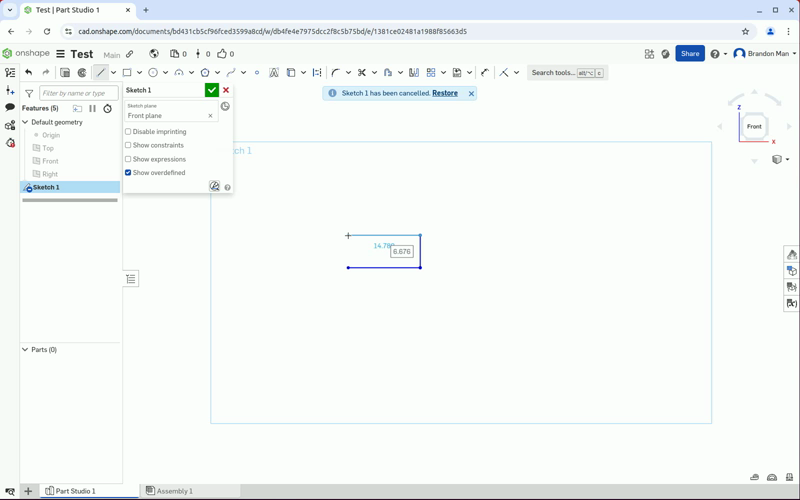
click(348, 235)
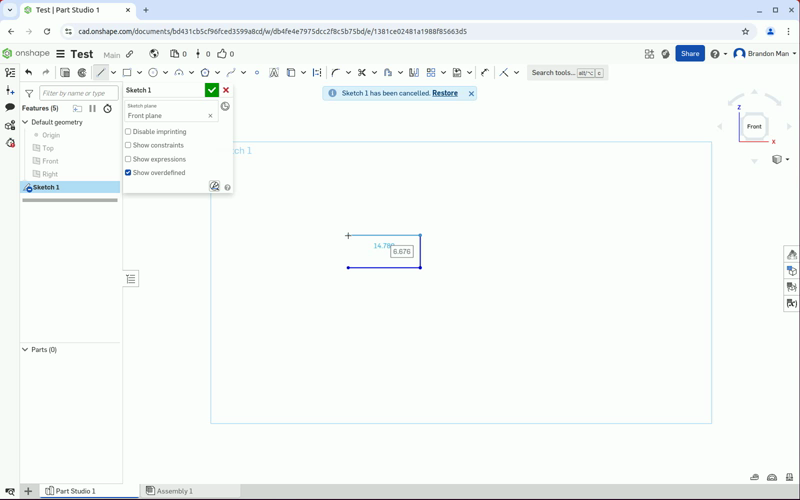
key_up(shift)
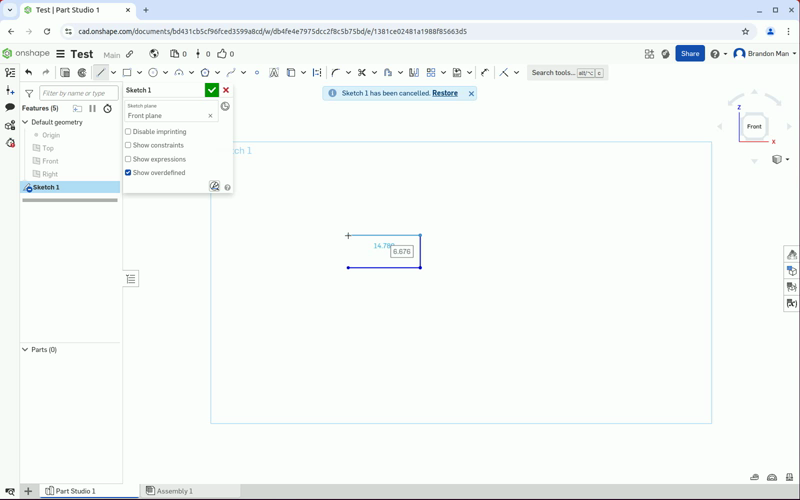
mouse_move(378, 235)
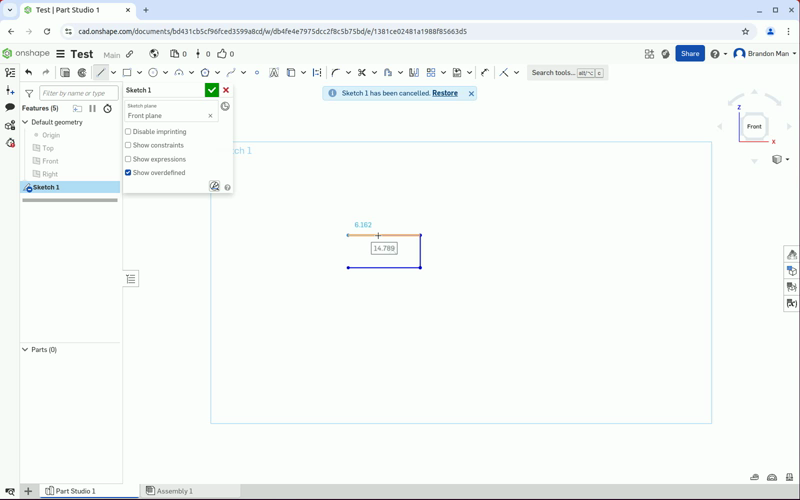
key_down(shift)
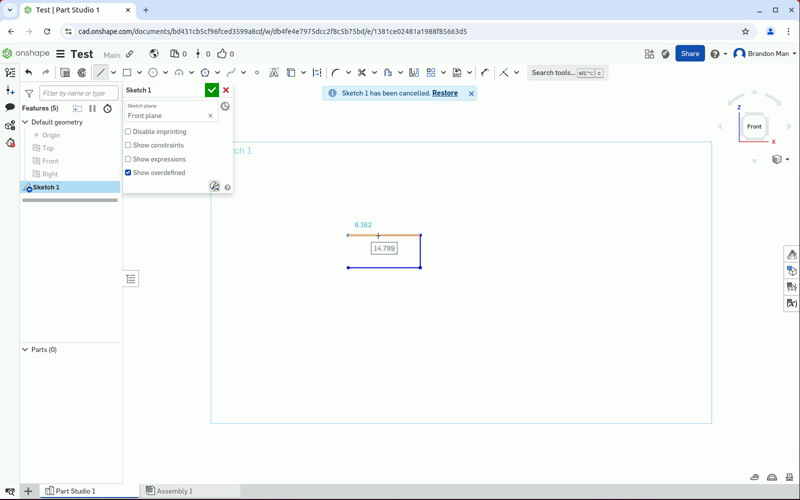
mouse_move(348, 267)
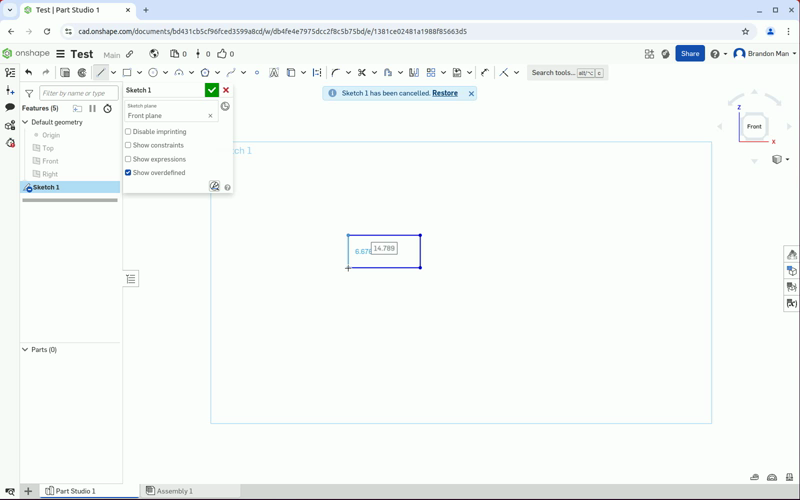
key_up(shift)
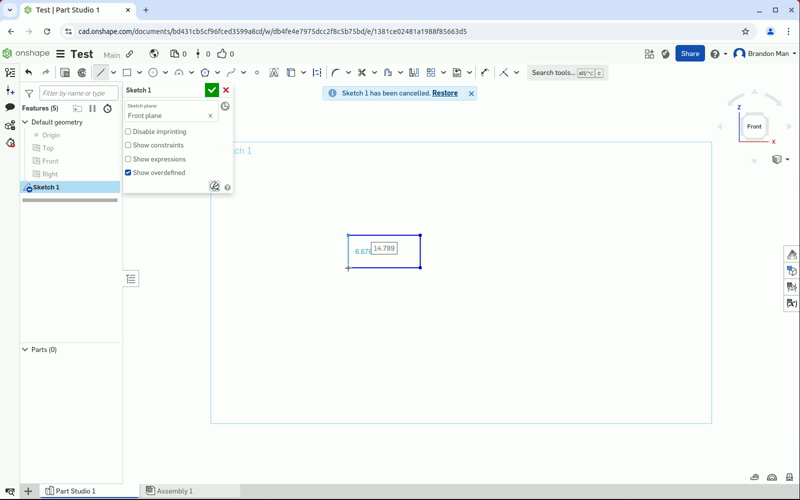
click(348, 267)
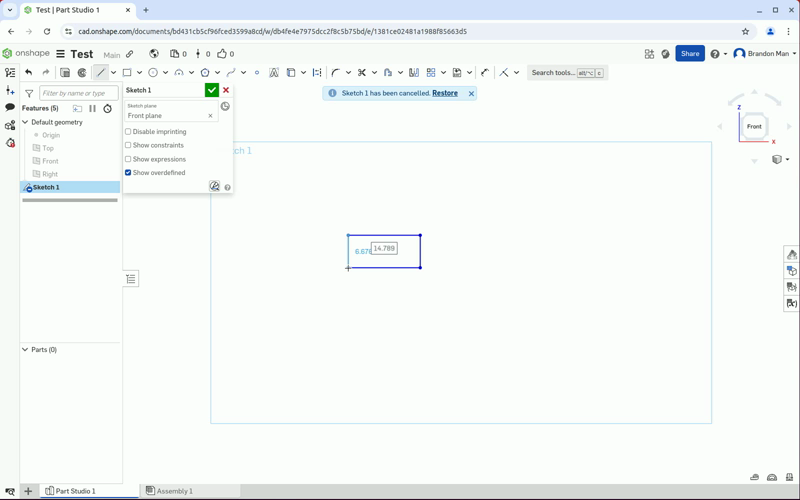
key(esc)
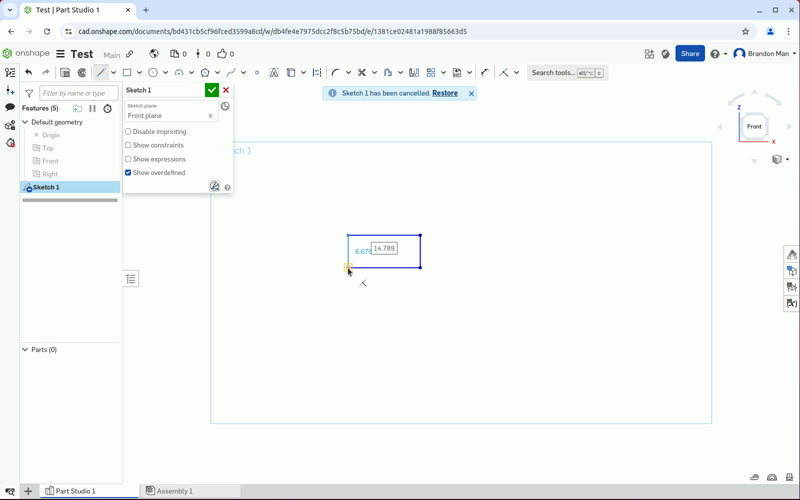
mouse_move(407, 250)
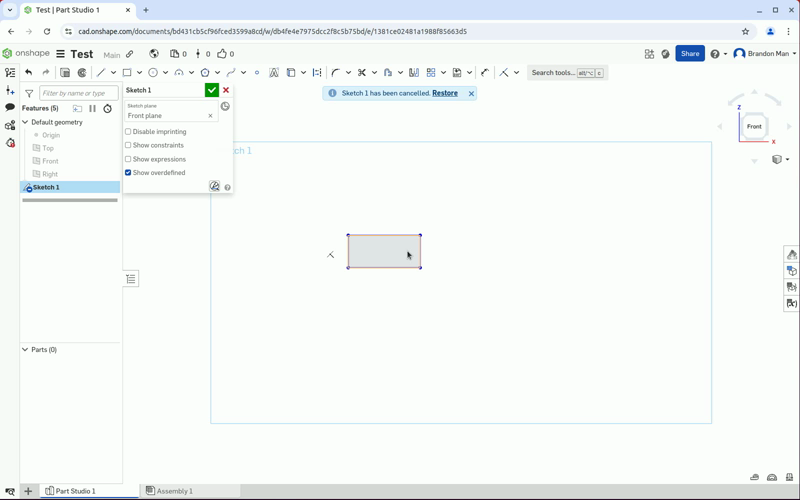
click(407, 250)
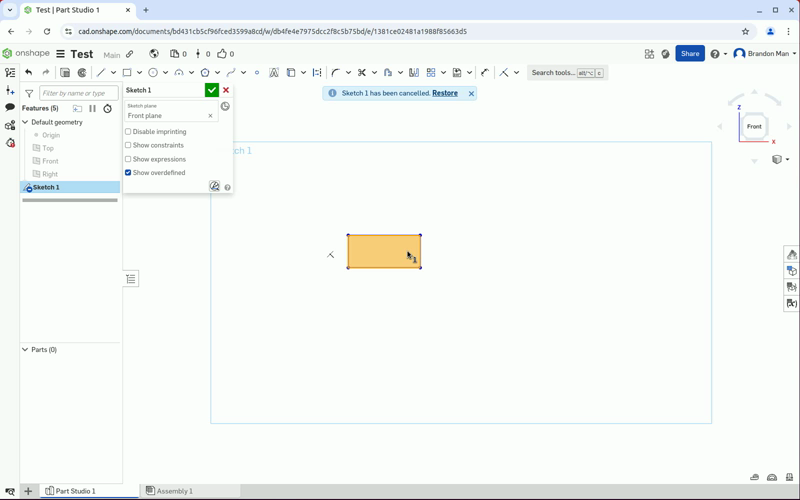
mouse_move(73, 352)
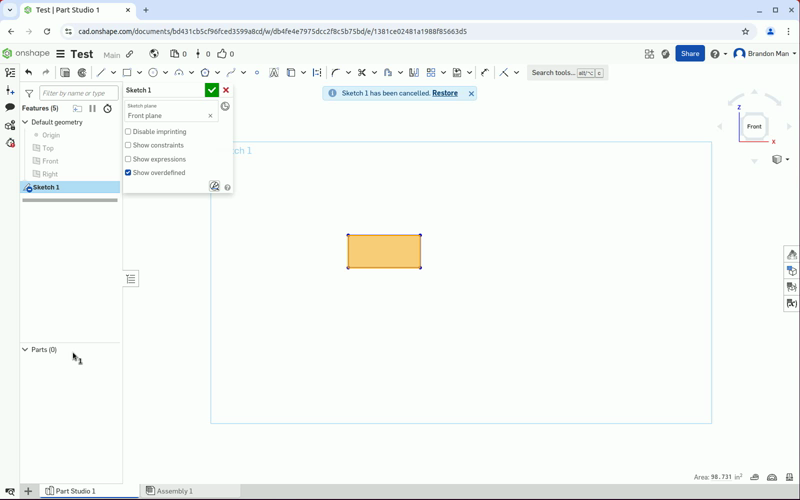
key(shift+y)
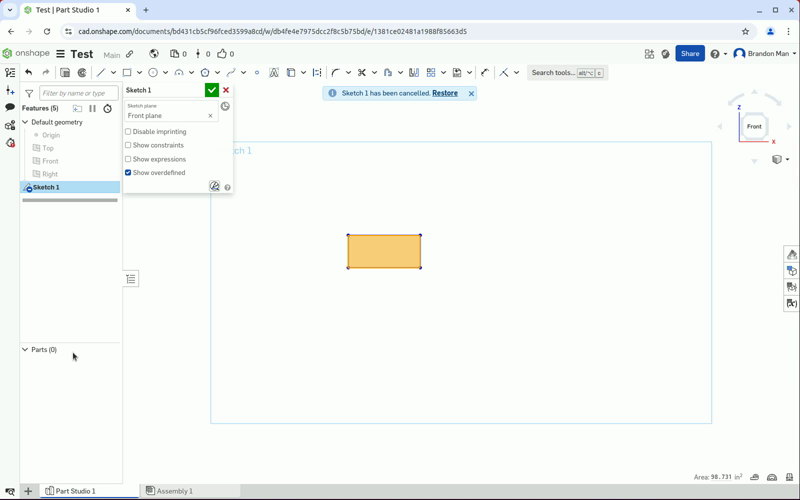
key(shift+e)
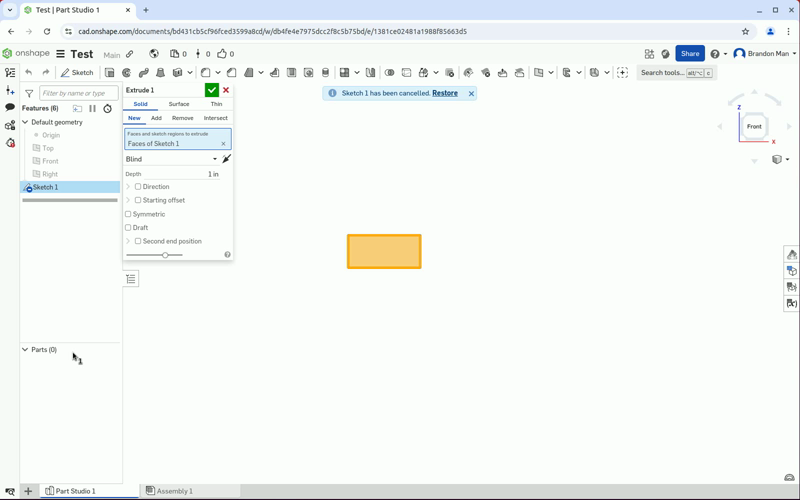
mouse_move(143, 106)
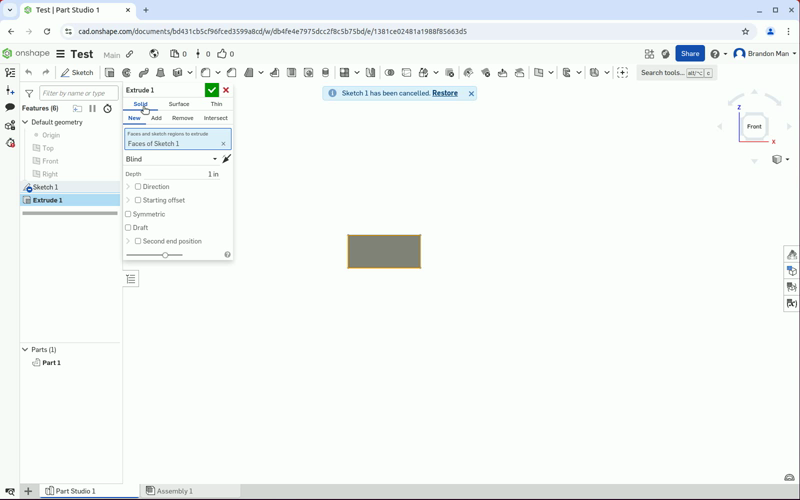
click(143, 106)
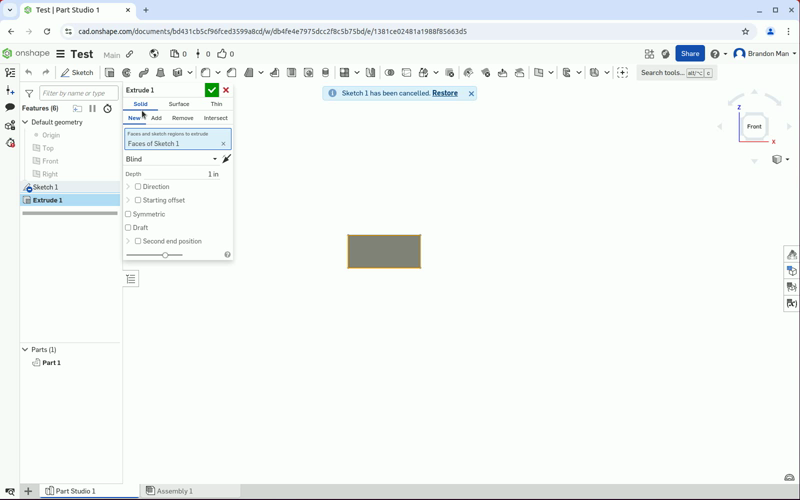
mouse_move(137, 120)
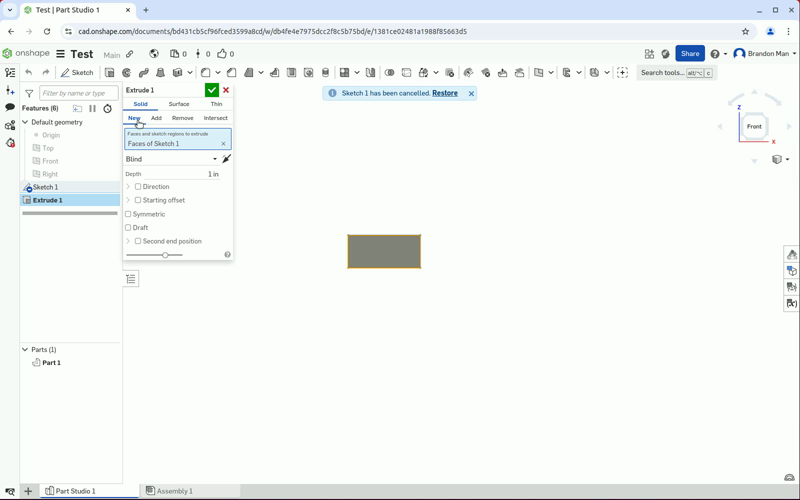
click(137, 120)
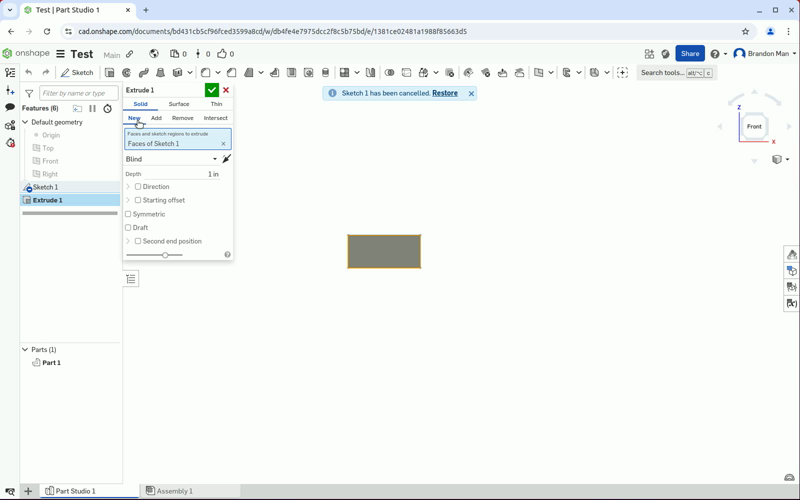
key(tab, 4)
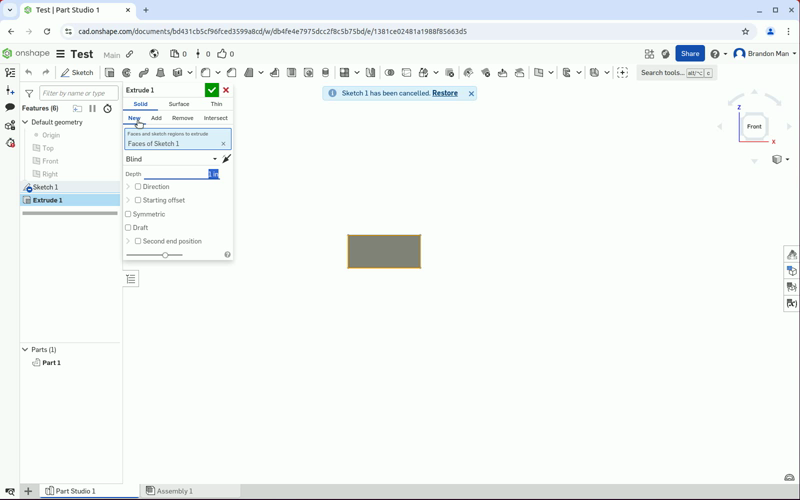
text(4.574)
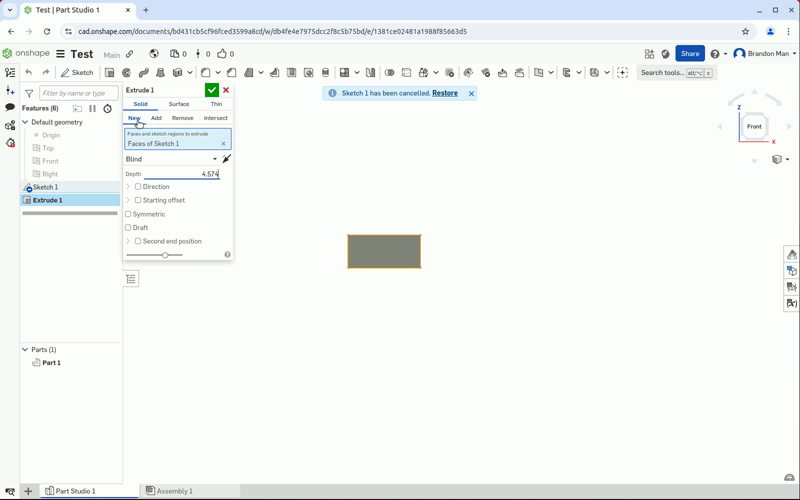
key(enter)
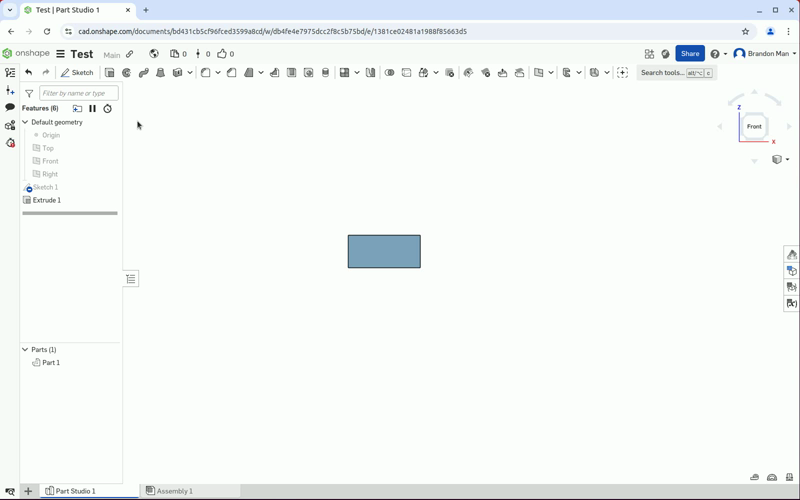
key(shift+h)
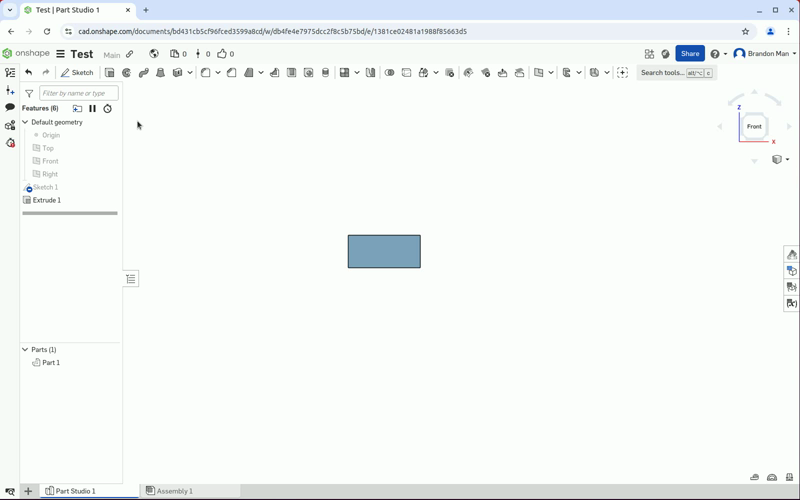
key(shift+h)
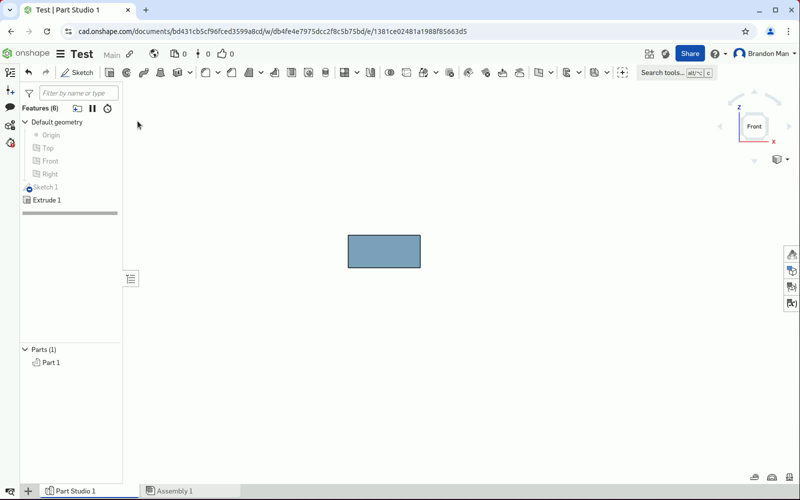
mouse_move(73, 189)
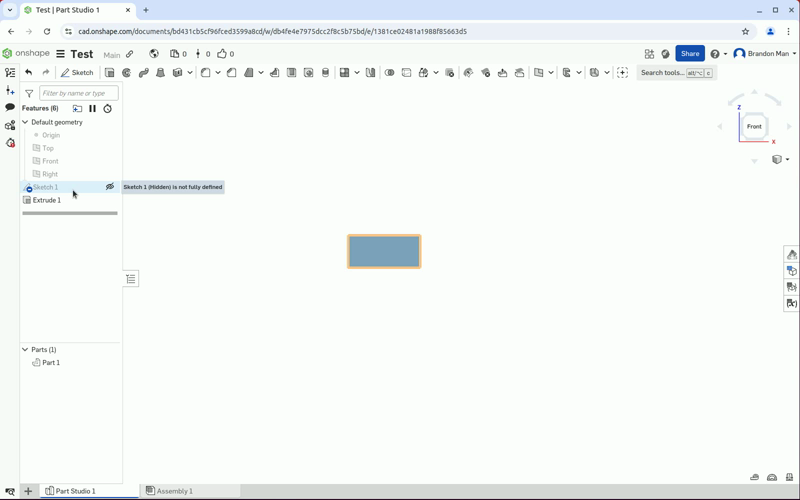
click(73, 189)
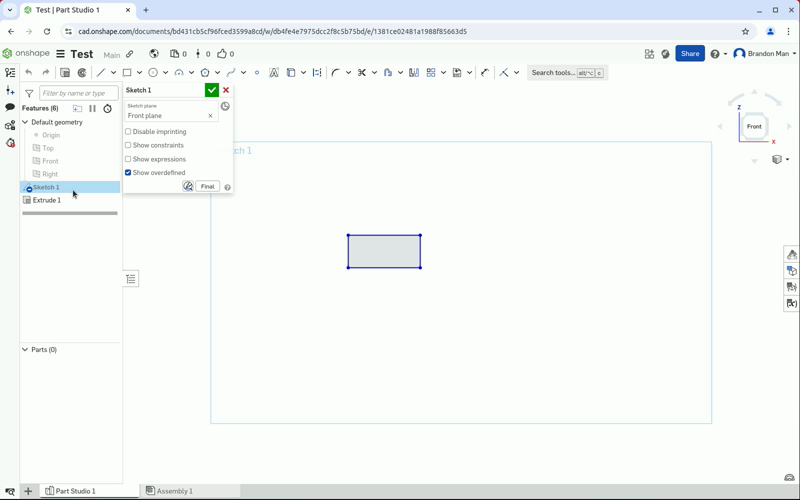
mouse_move(229, 92)
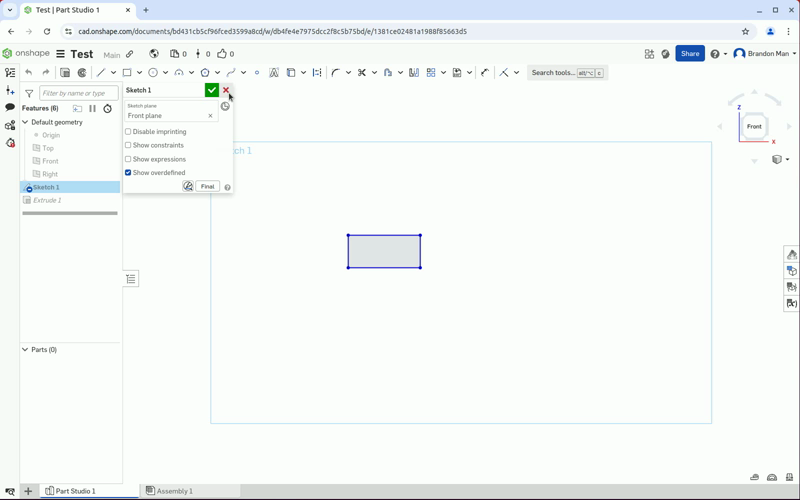
click(229, 92)
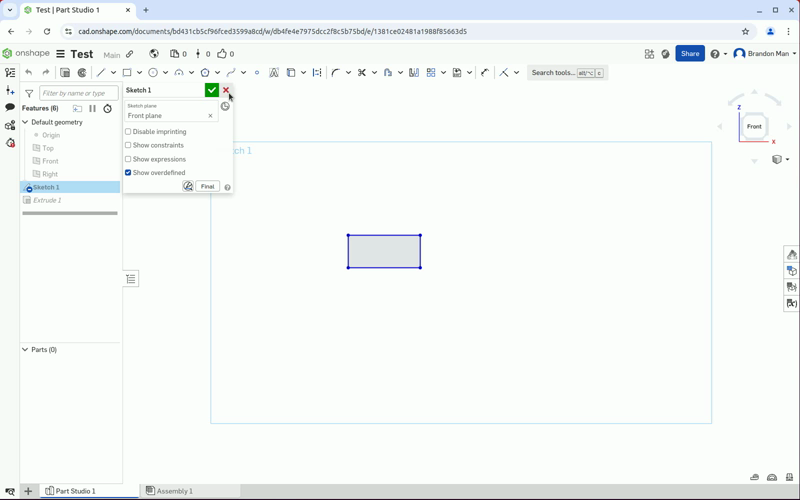
key(shift+s)
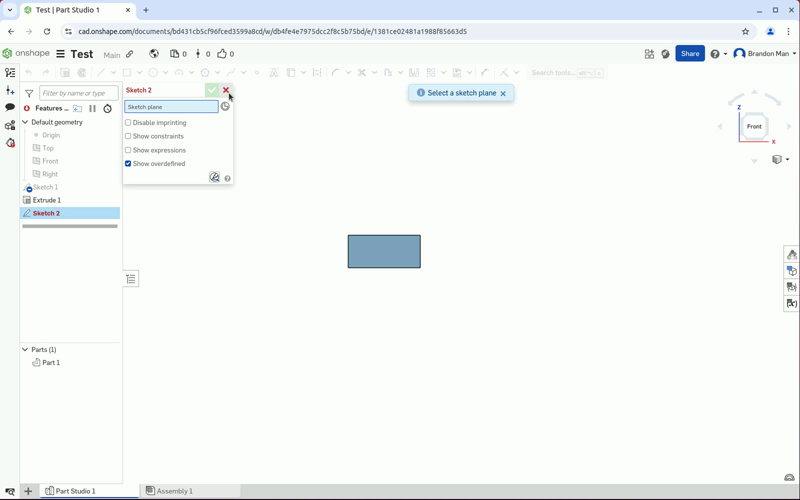
mouse_move(73, 163)
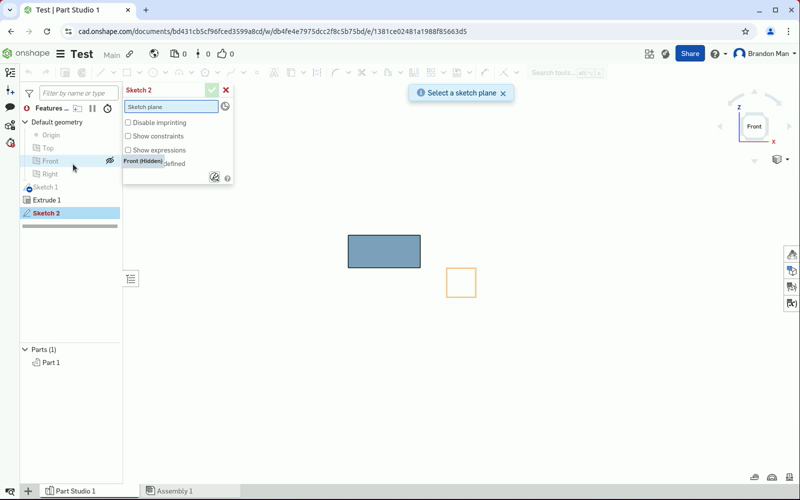
click(73, 163)
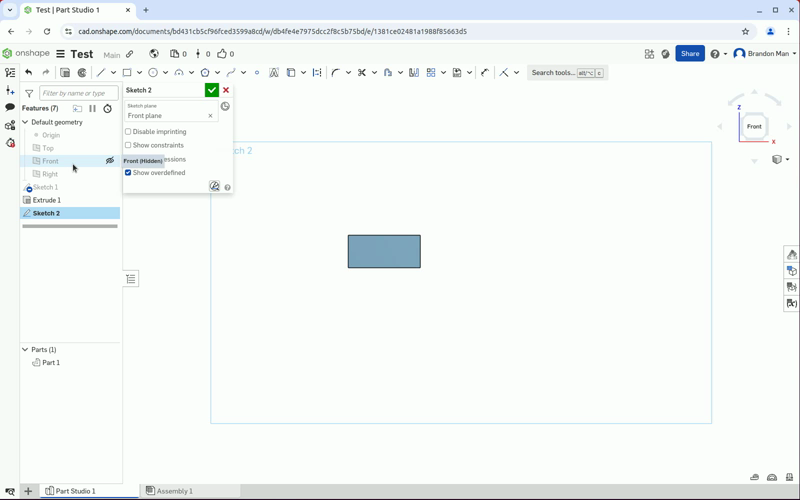
mouse_move(73, 352)
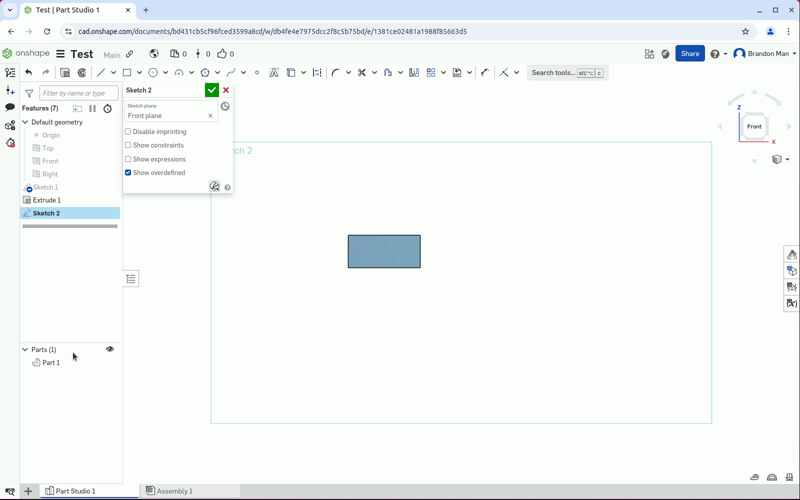
key(y)
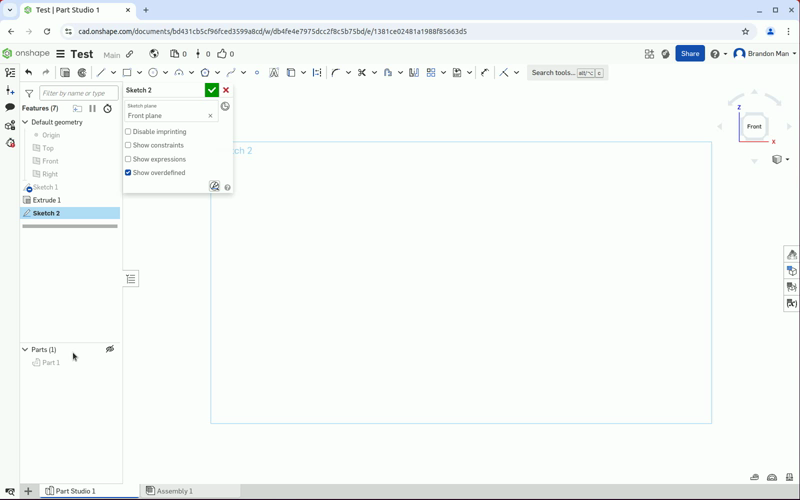
key(l)
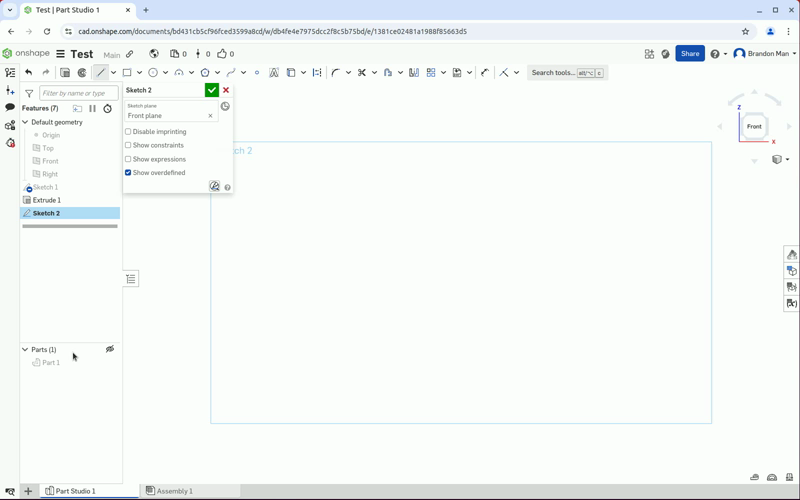
key_down(shift)
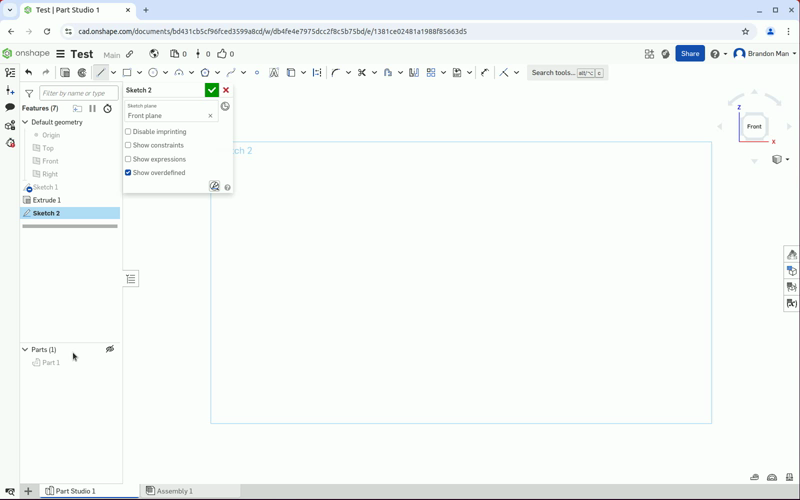
mouse_move(460, 264)
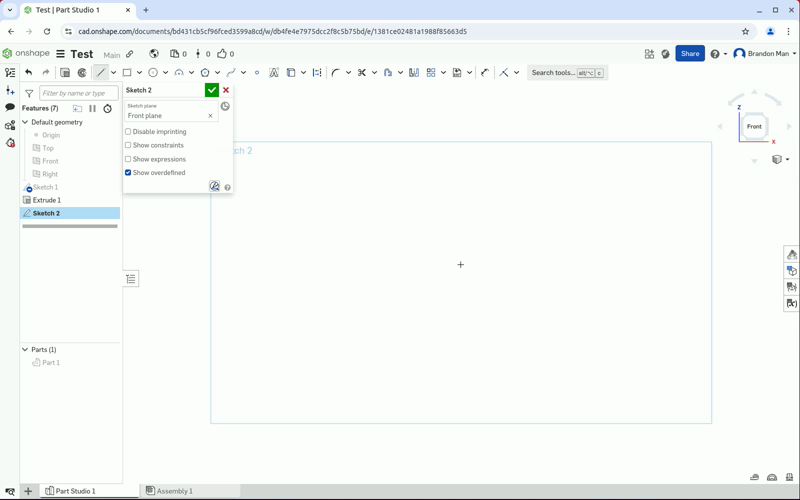
click(460, 264)
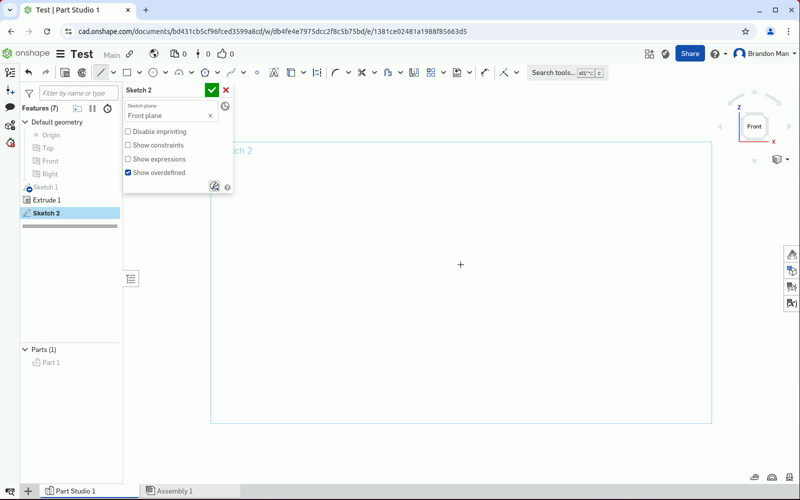
key_up(shift)
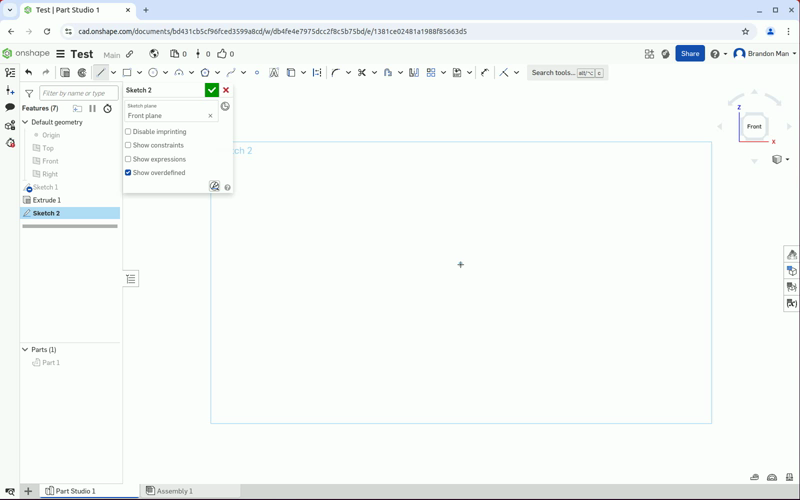
key_down(shift)
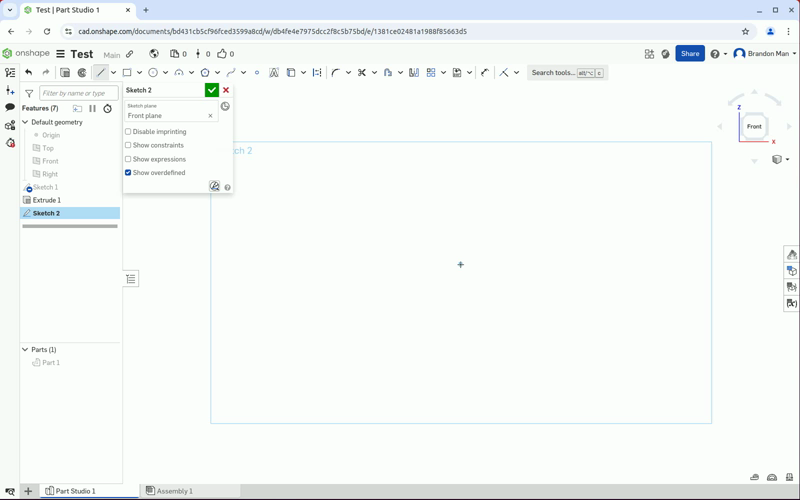
mouse_move(540, 264)
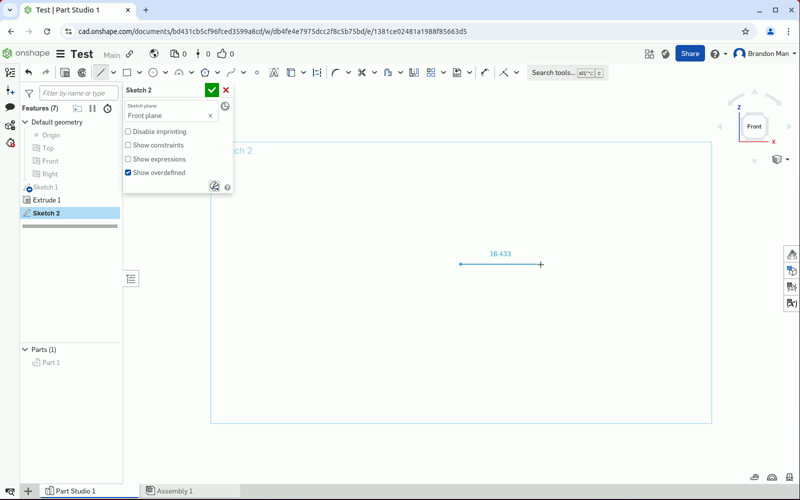
click(540, 264)
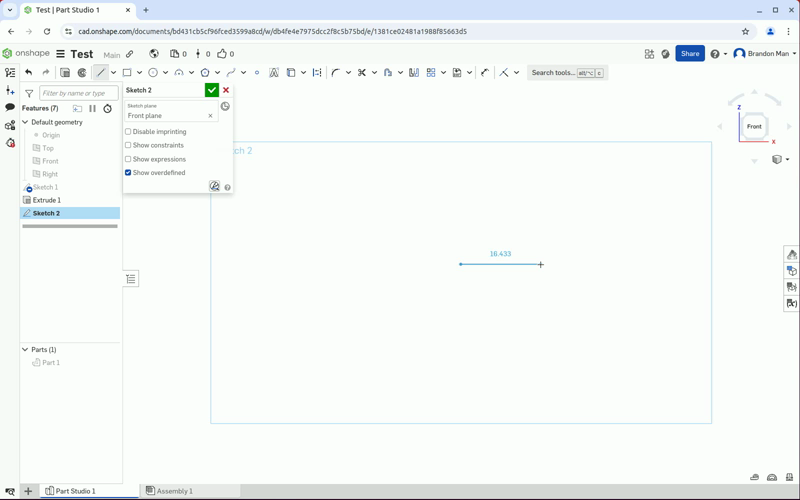
key_up(shift)
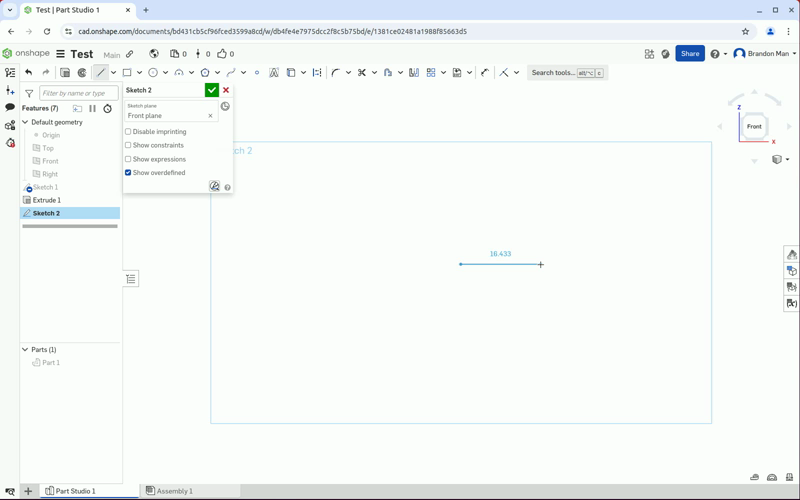
key_down(shift)
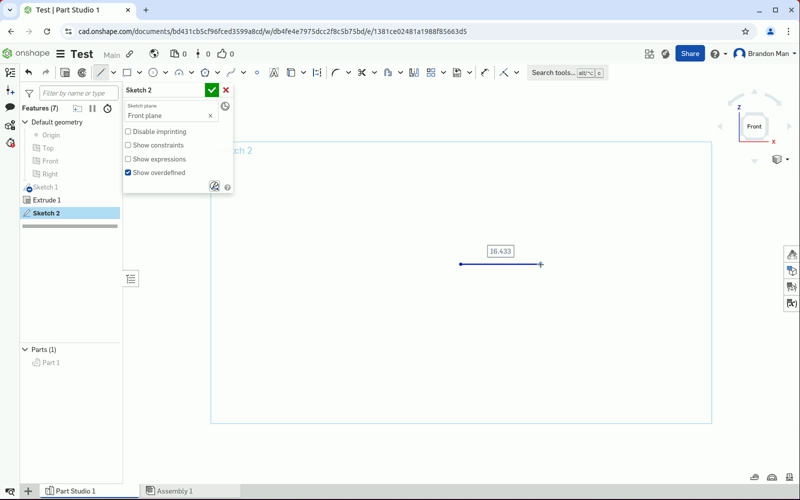
mouse_move(570, 264)
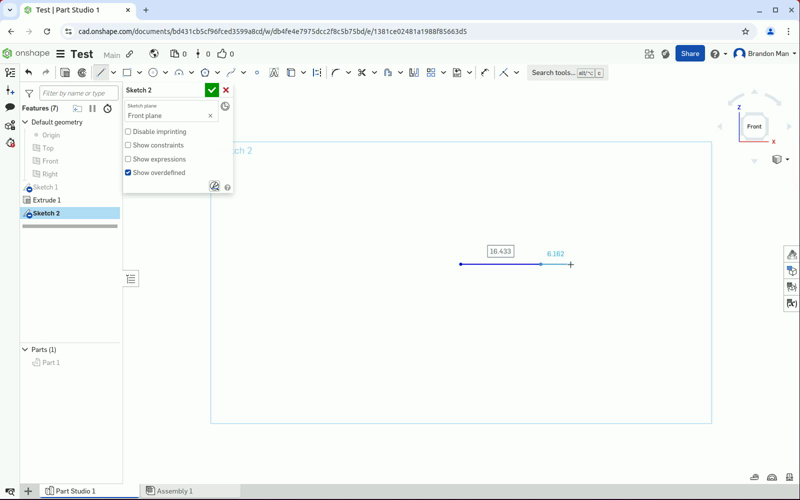
mouse_move(540, 233)
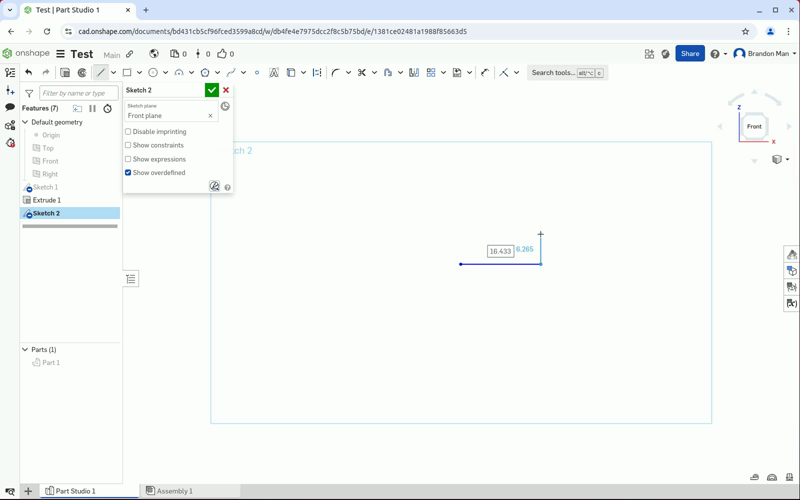
click(540, 233)
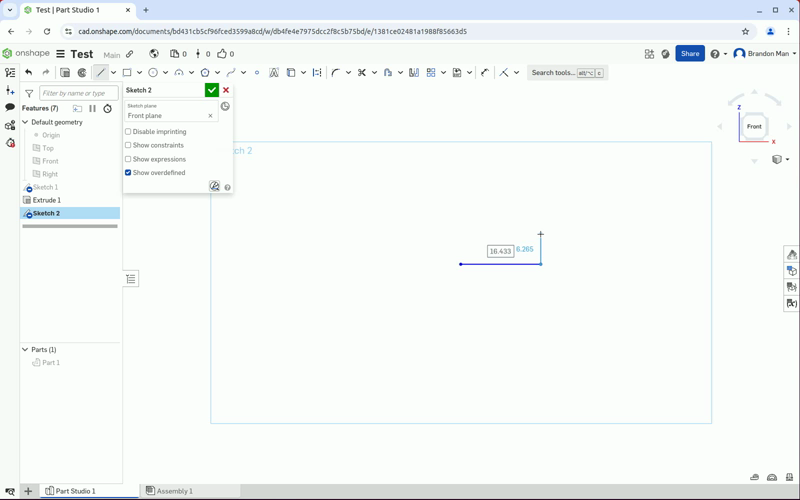
key_up(shift)
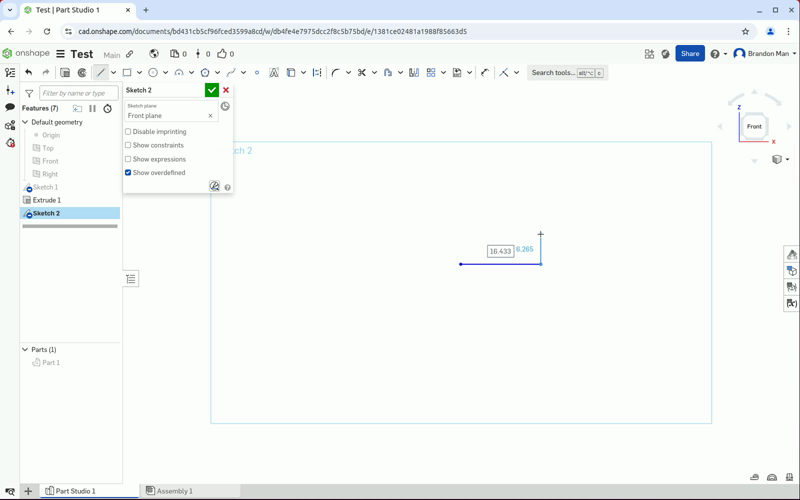
key_down(shift)
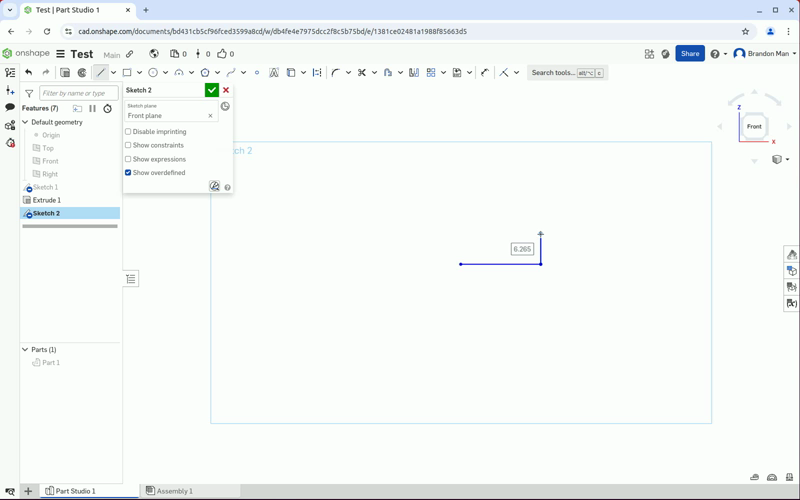
mouse_move(460, 233)
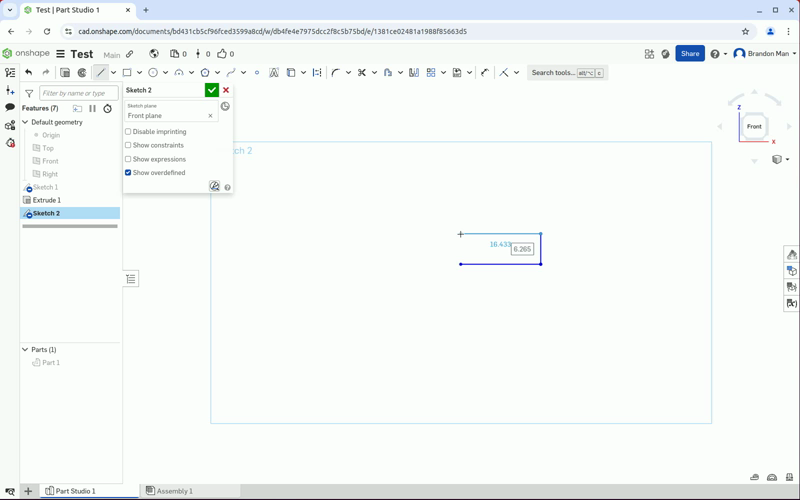
click(460, 233)
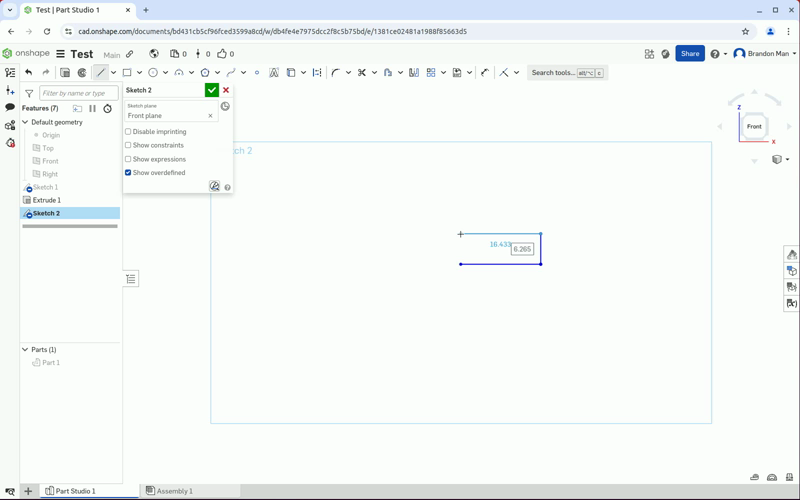
key_up(shift)
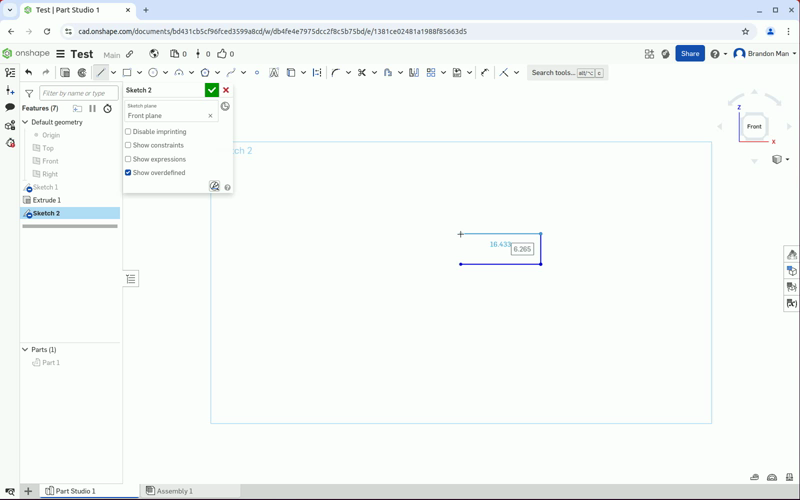
mouse_move(490, 233)
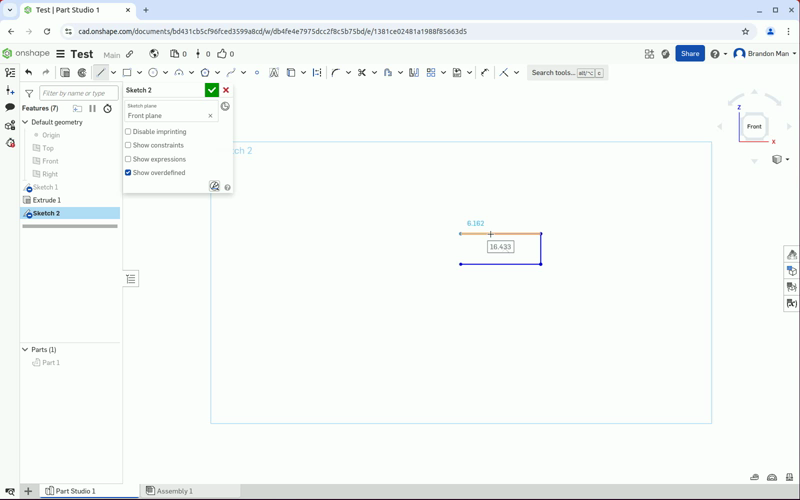
key_down(shift)
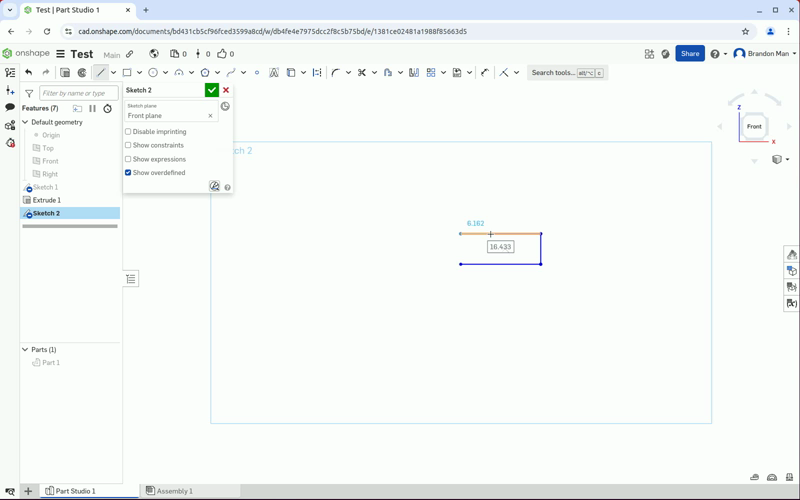
mouse_move(460, 264)
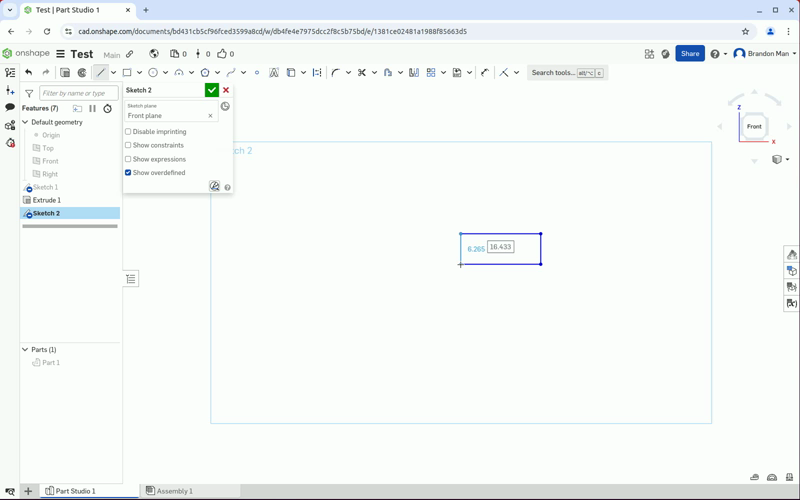
key_up(shift)
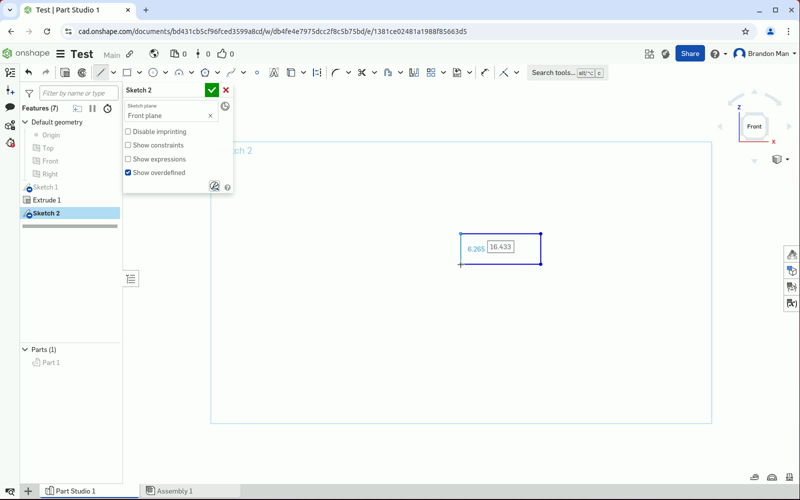
click(460, 264)
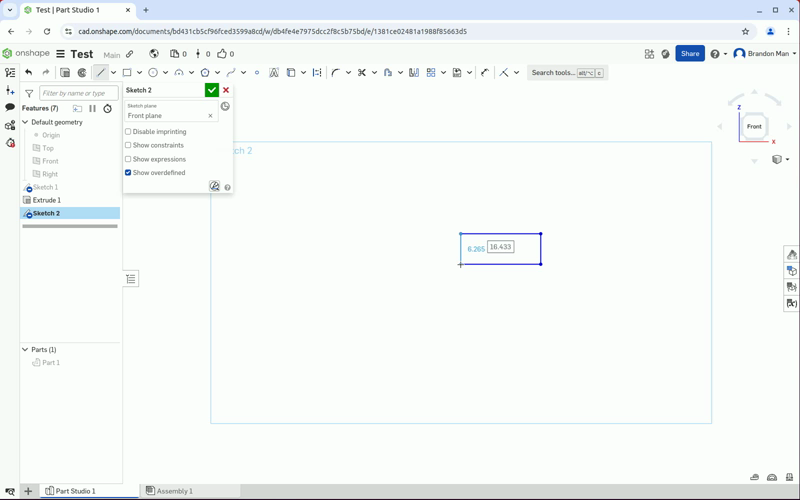
key(esc)
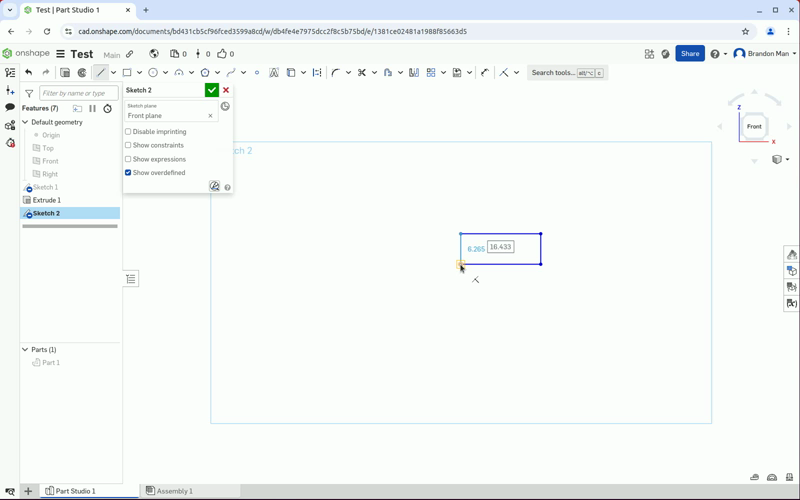
mouse_move(536, 239)
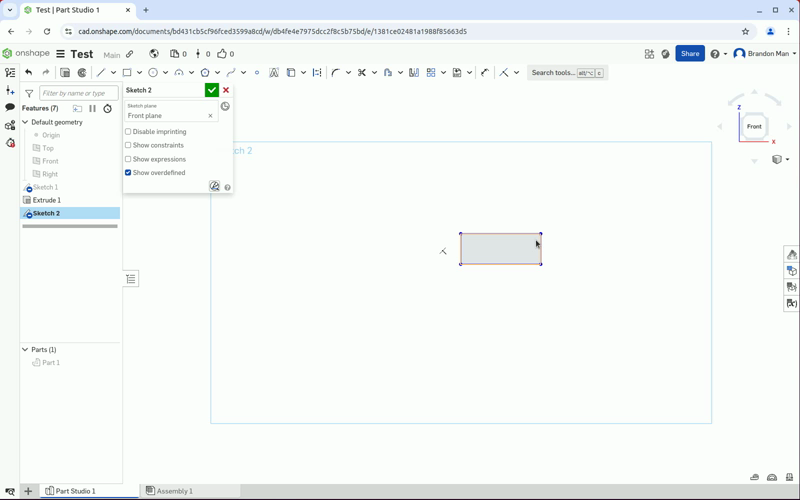
click(536, 239)
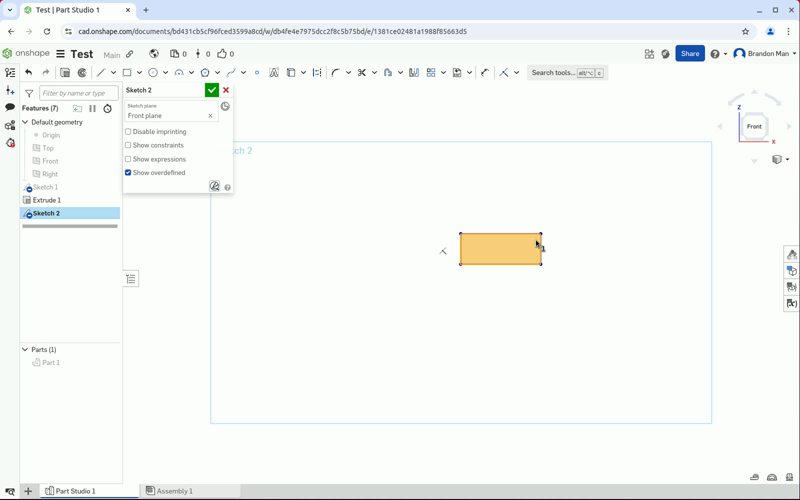
mouse_move(73, 352)
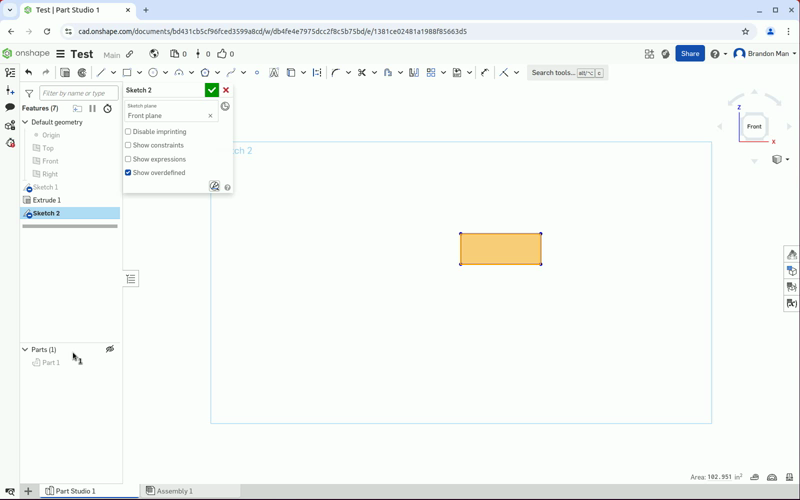
key(shift+y)
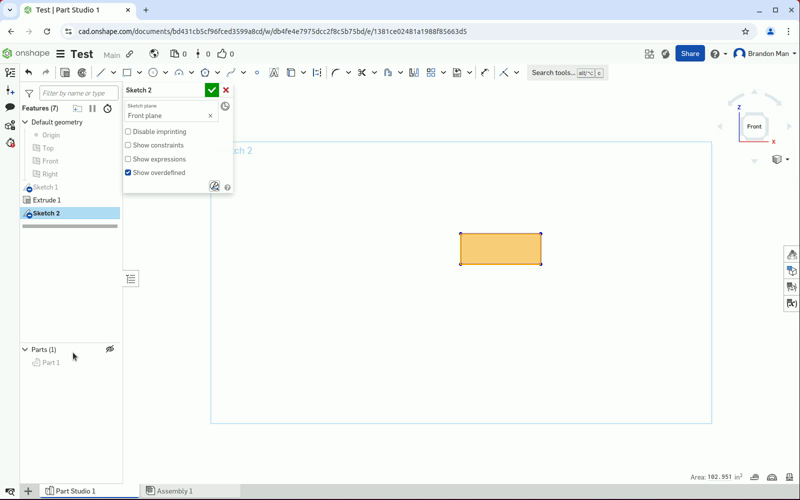
key(shift+e)
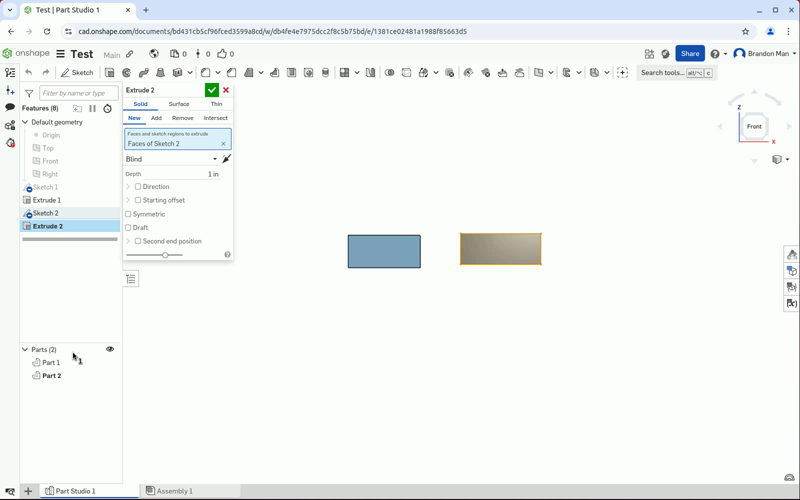
mouse_move(143, 106)
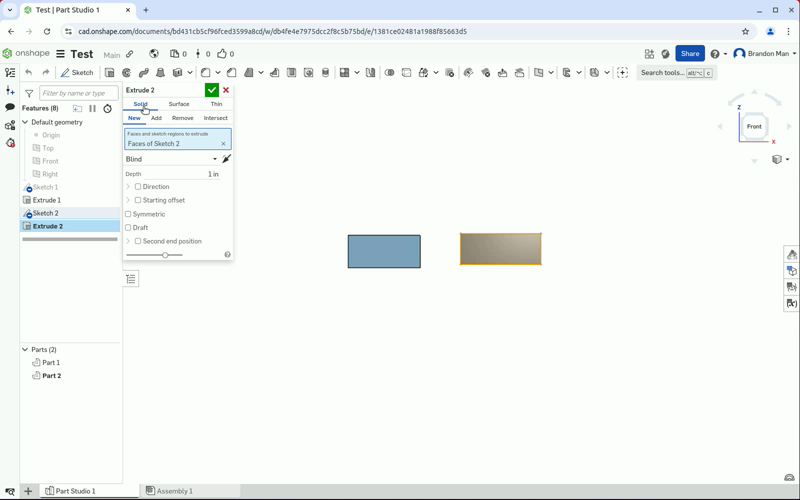
click(143, 106)
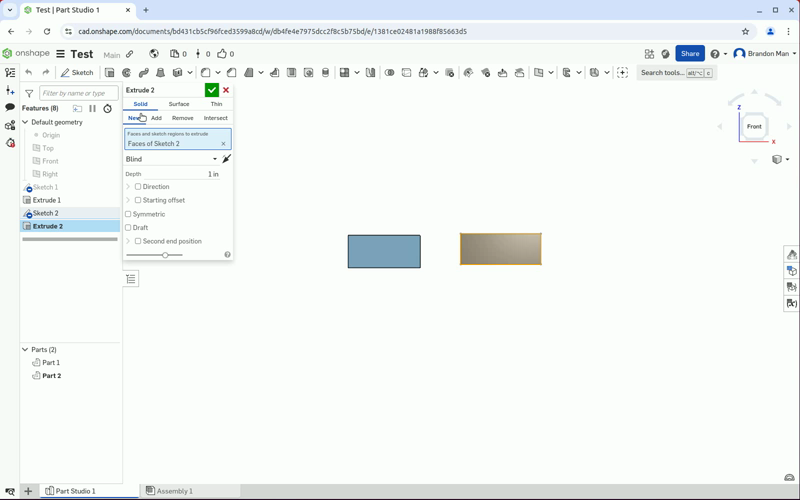
mouse_move(137, 120)
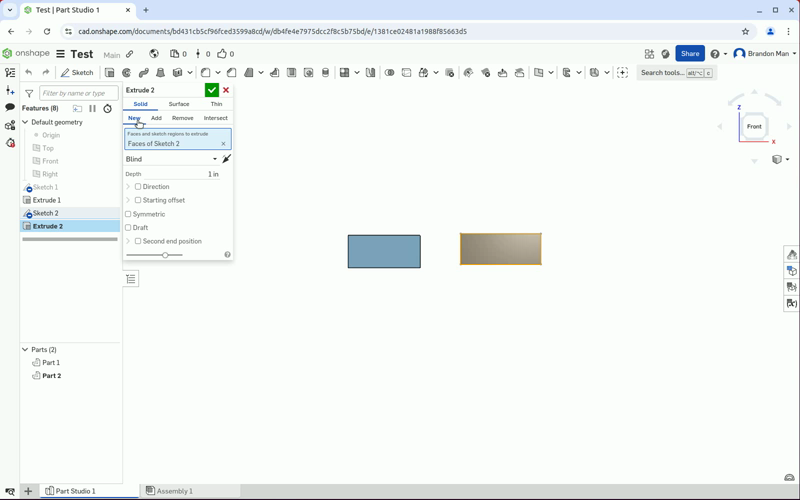
click(137, 120)
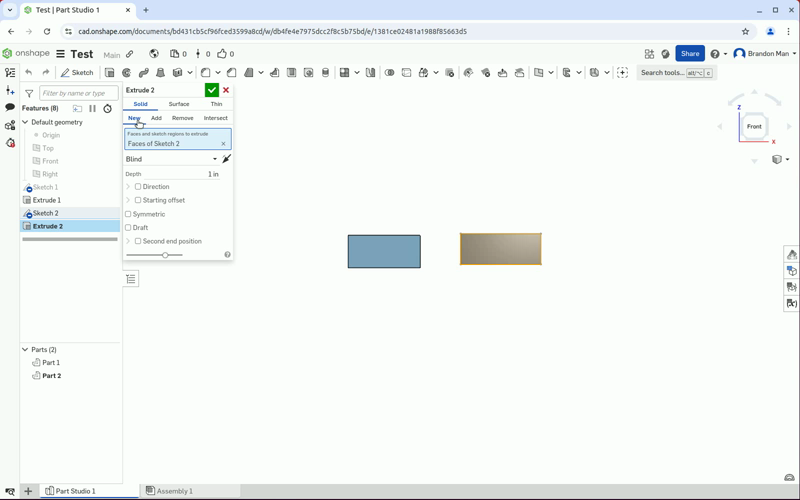
key(tab, 4)
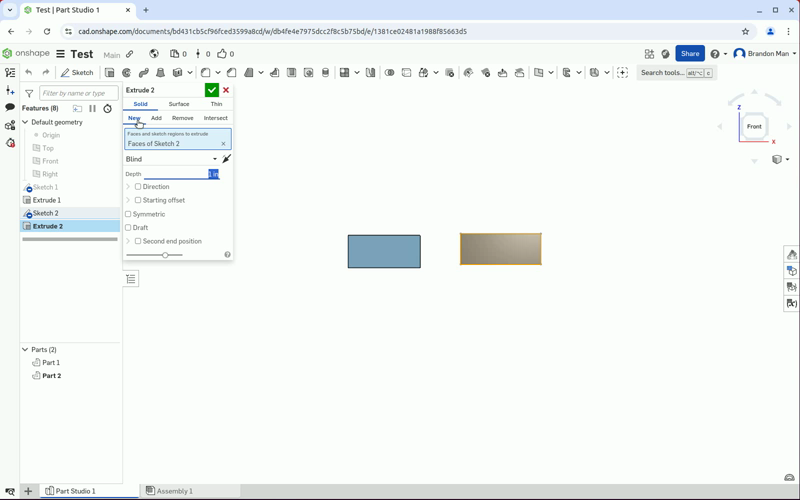
text(4.574)
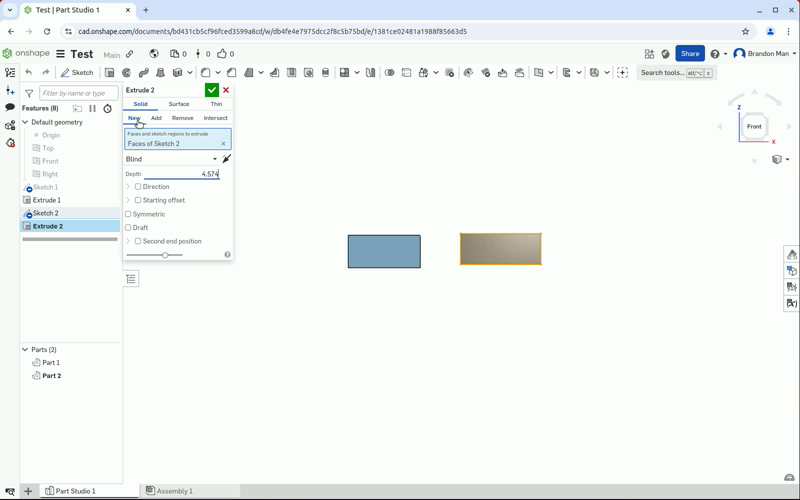
key(enter)
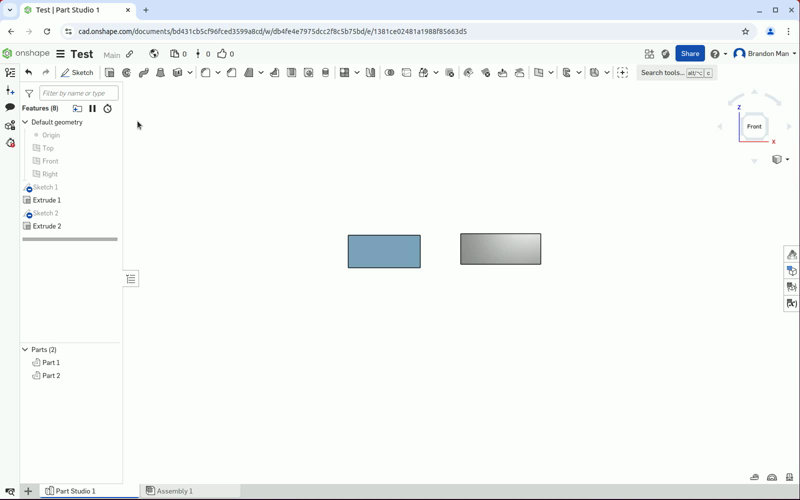
key(shift+h)
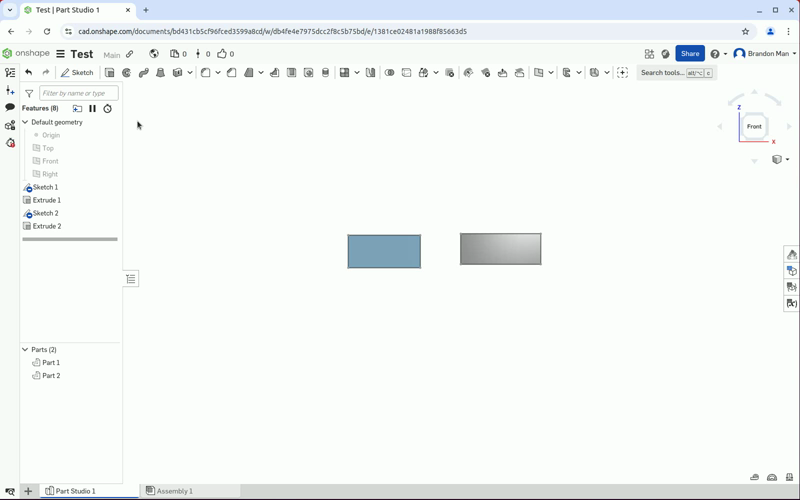
key(shift+h)
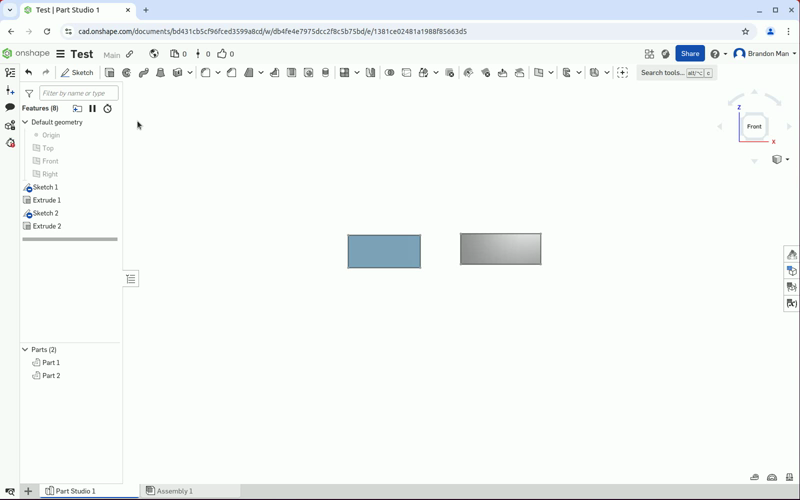
key(shift+7)
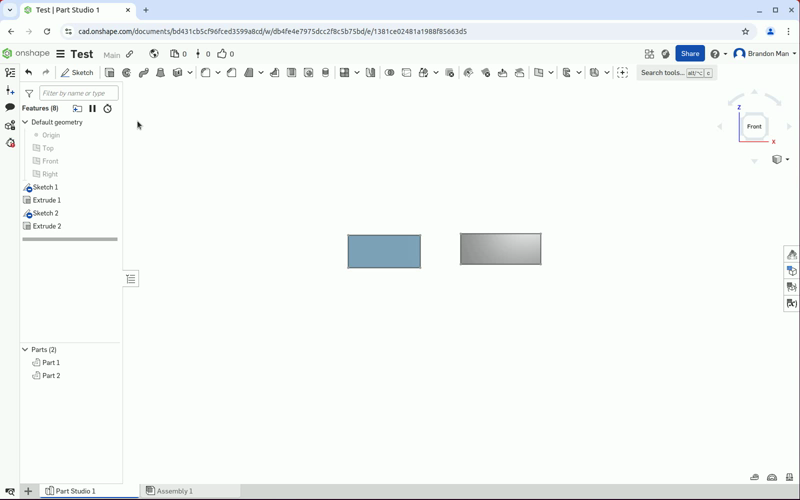
key(left, 2)
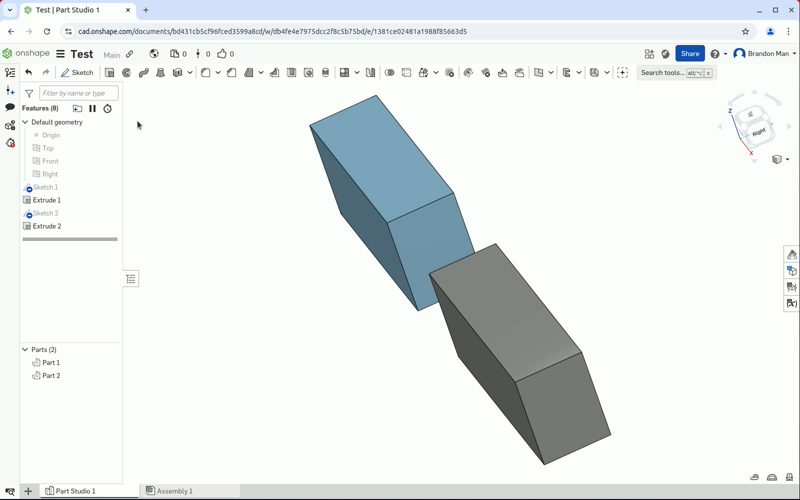
key(down, 2)
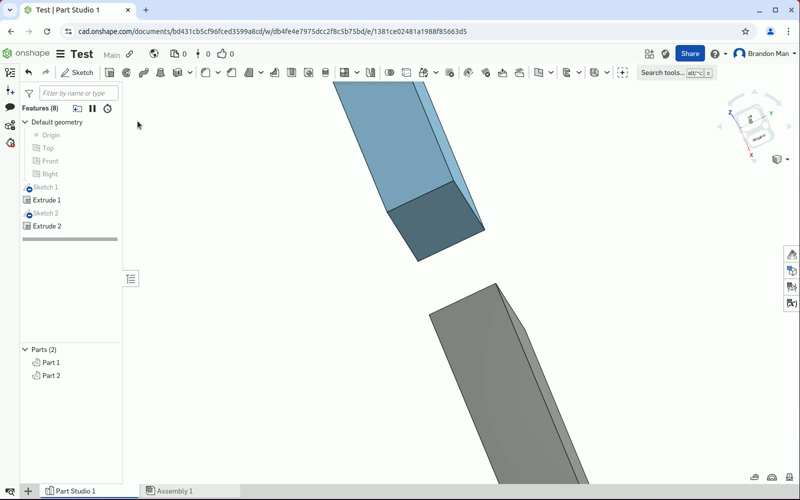
key(up, 2)
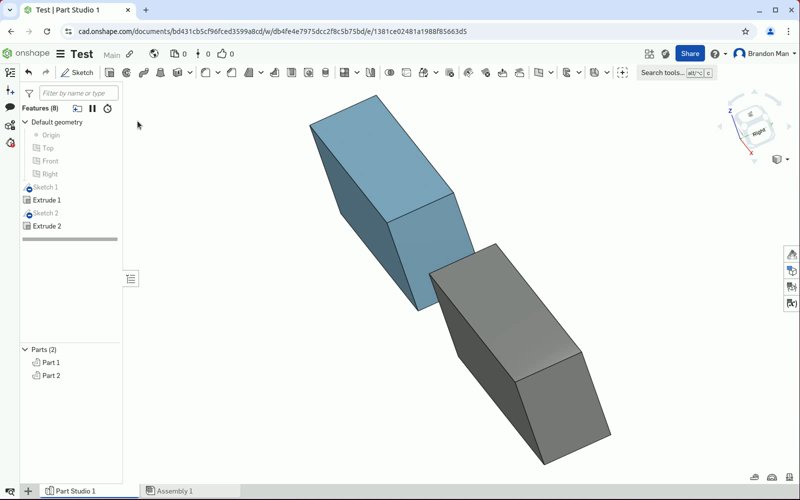
key(right, 2)
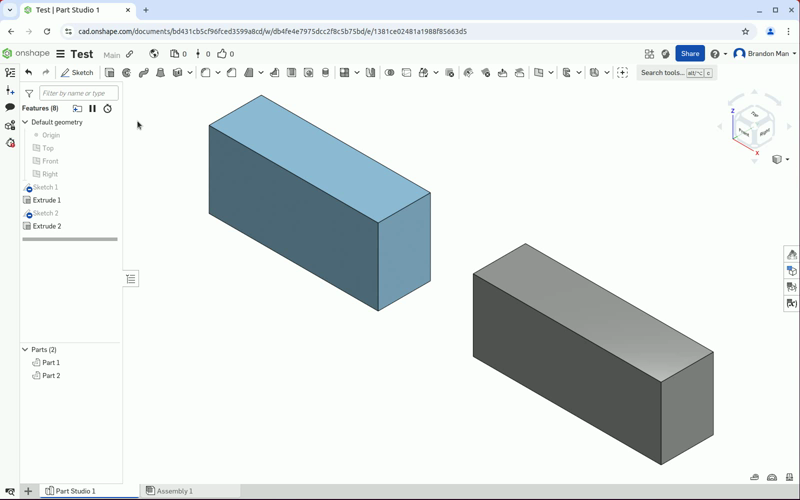
mouse_move(73, 189)
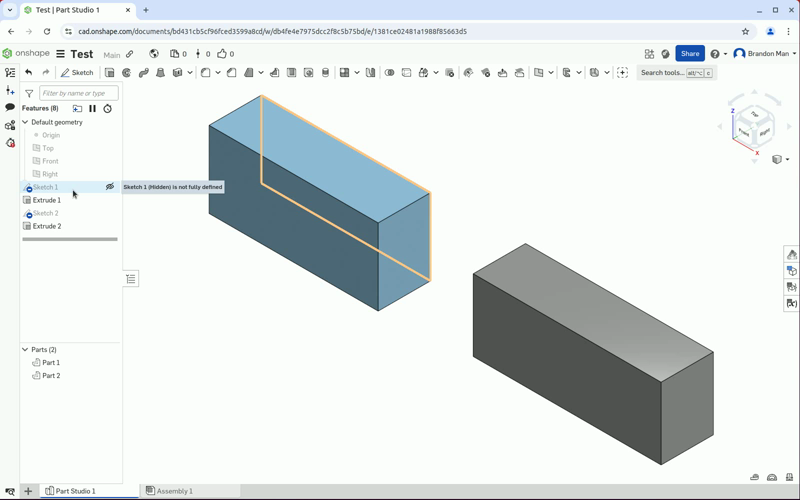
click(73, 189)